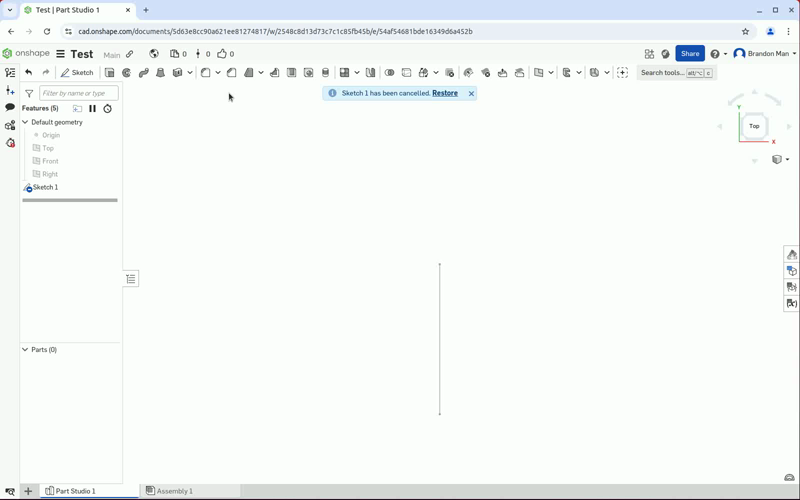
key(shift+h)
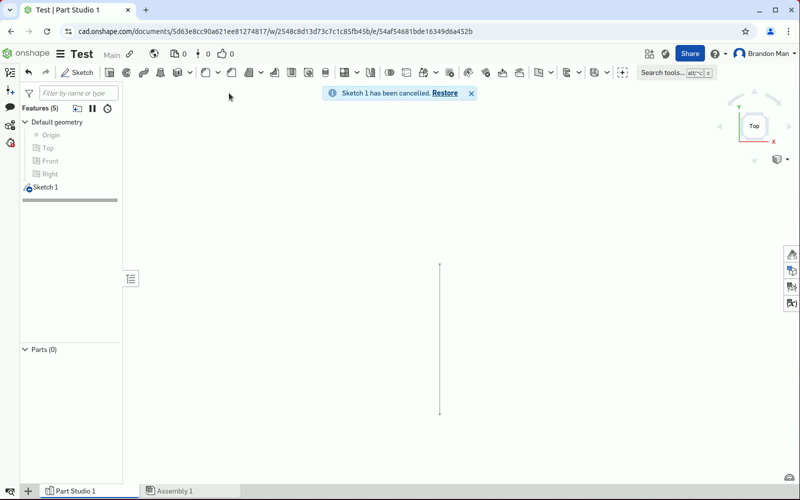
key(shift+s)
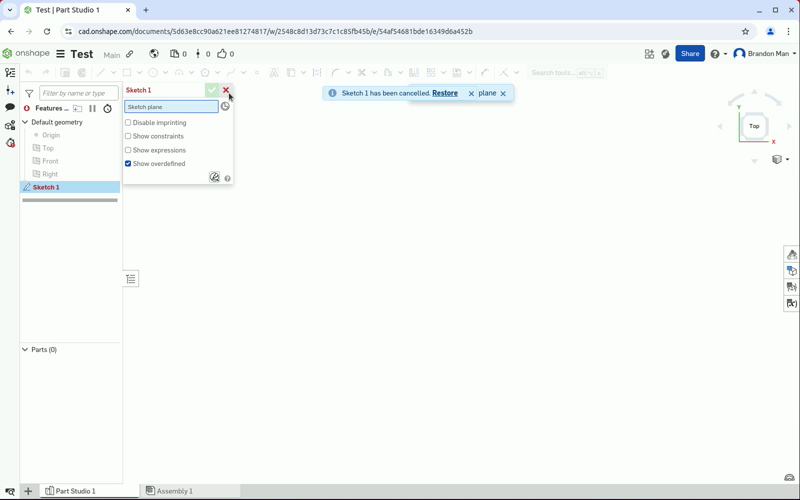
mouse_move(73, 150)
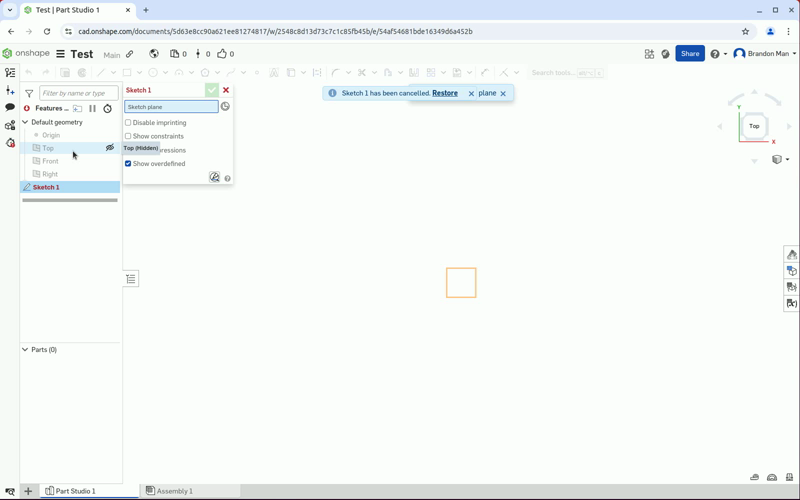
click(73, 150)
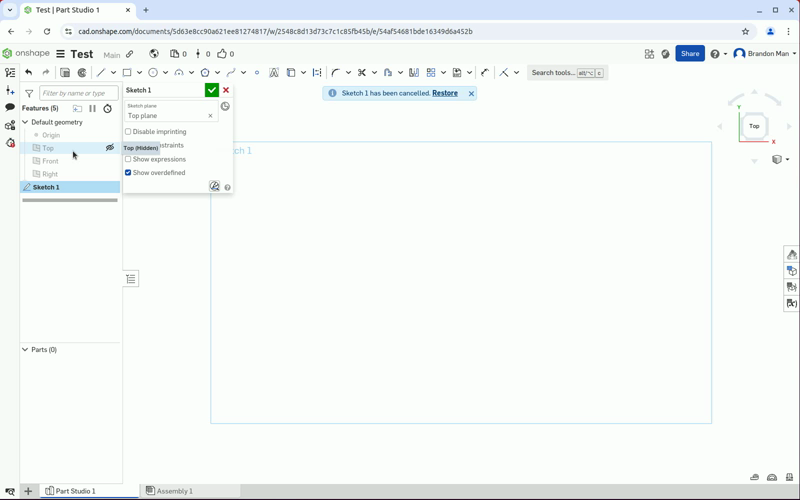
mouse_move(73, 352)
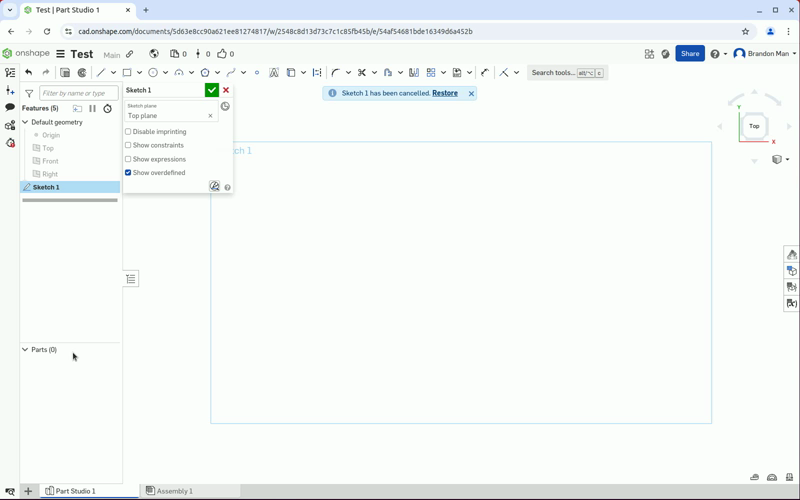
key(y)
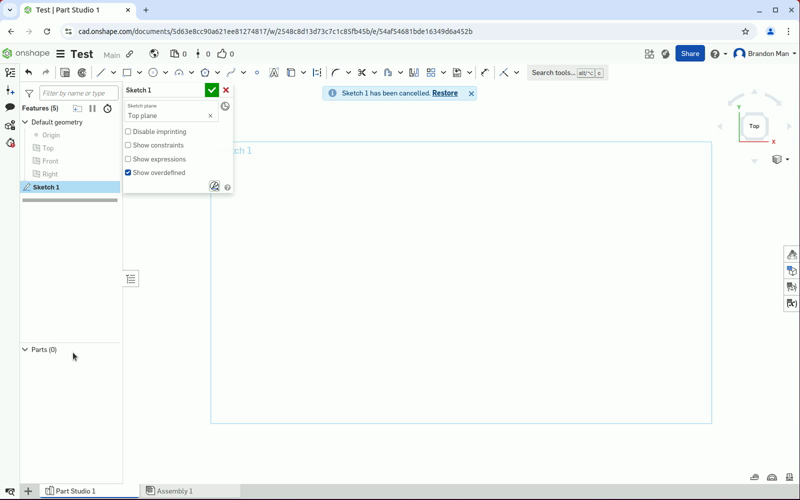
key(l)
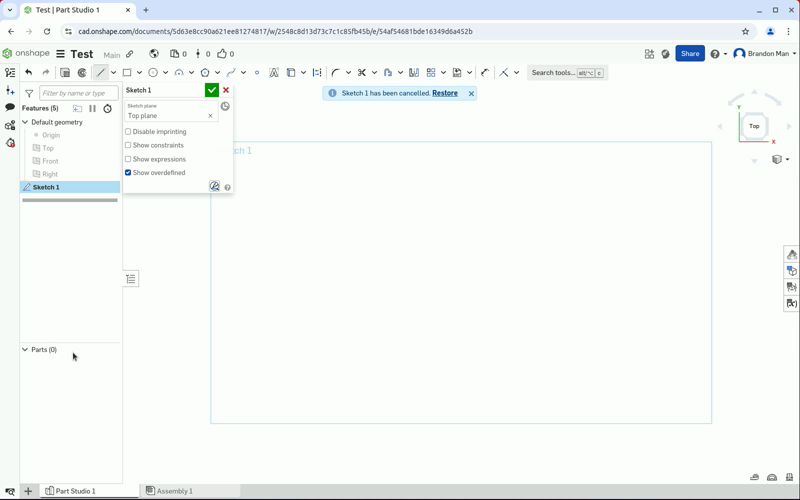
key_down(shift)
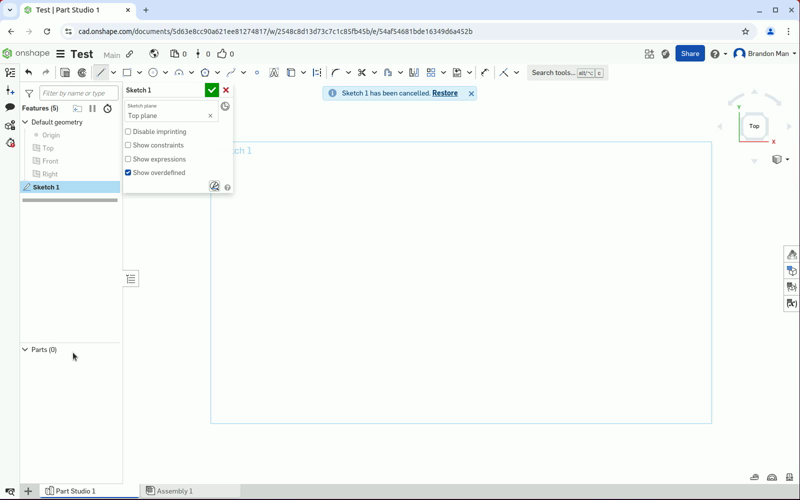
mouse_move(405, 307)
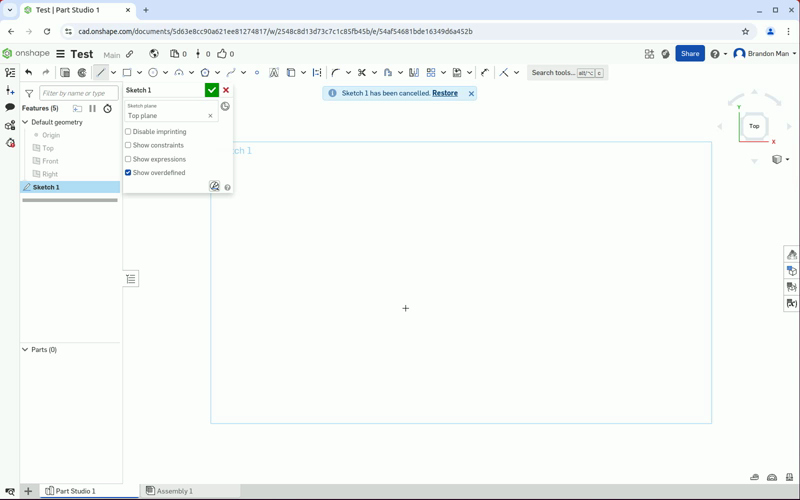
click(405, 307)
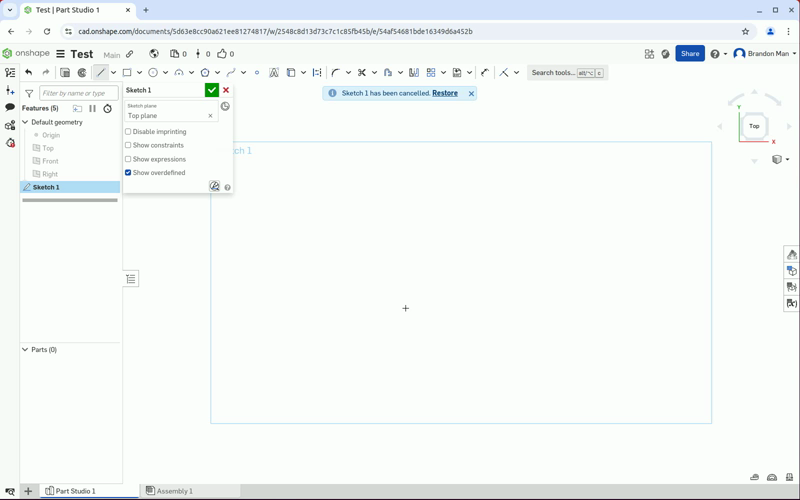
key_up(shift)
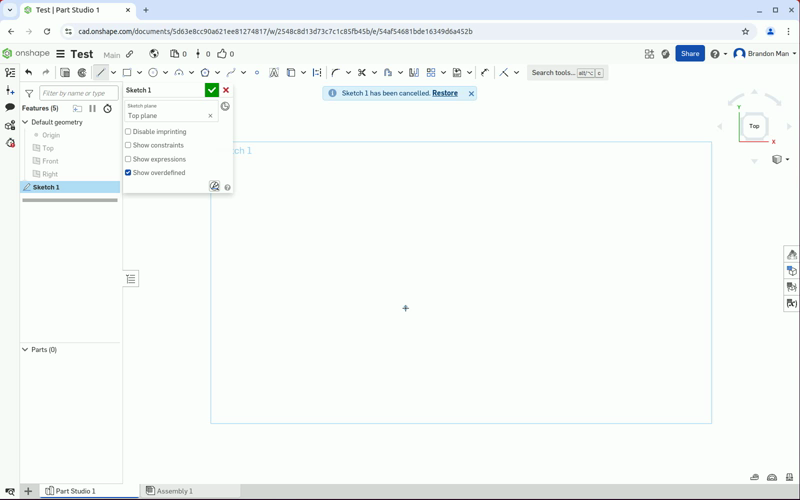
key_down(shift)
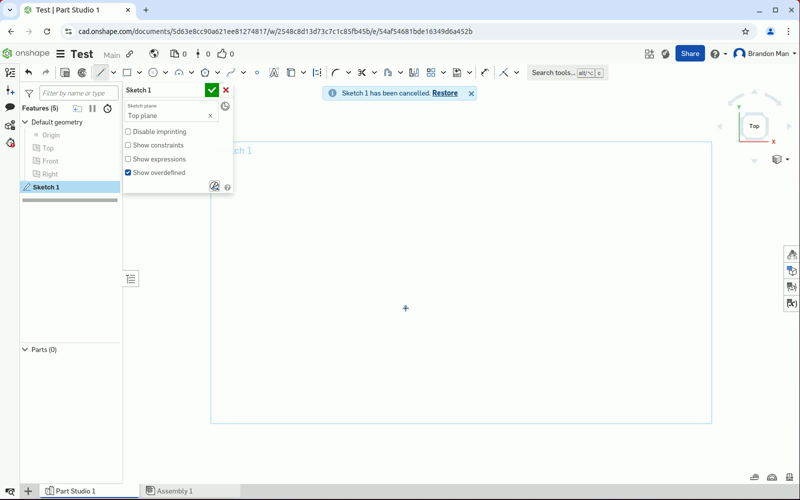
mouse_move(512, 307)
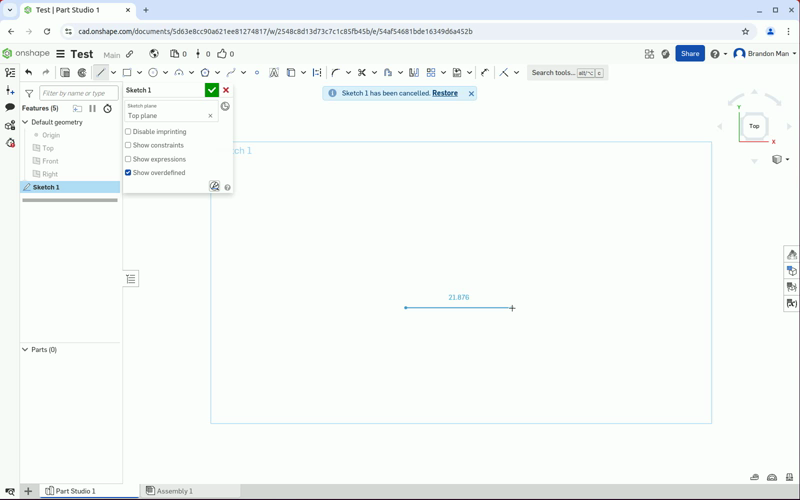
click(512, 307)
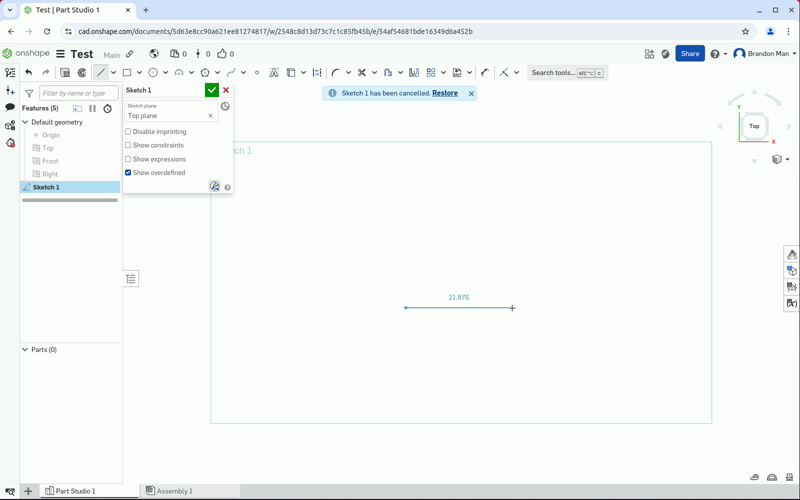
key_up(shift)
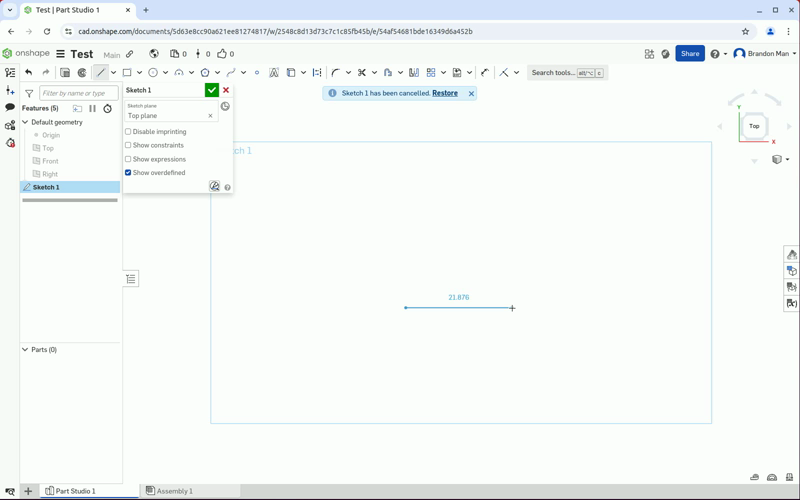
key_down(shift)
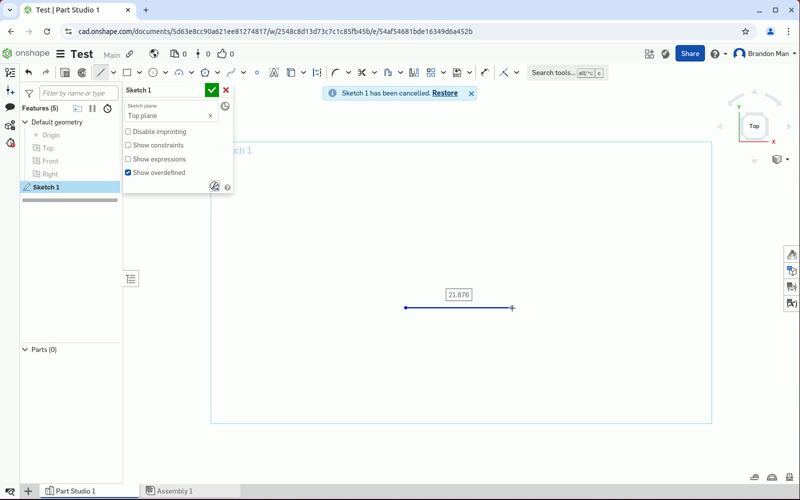
mouse_move(512, 219)
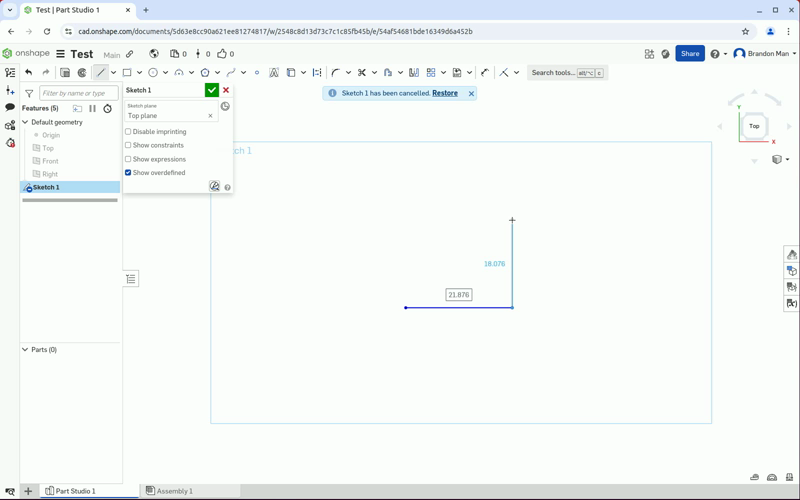
click(512, 219)
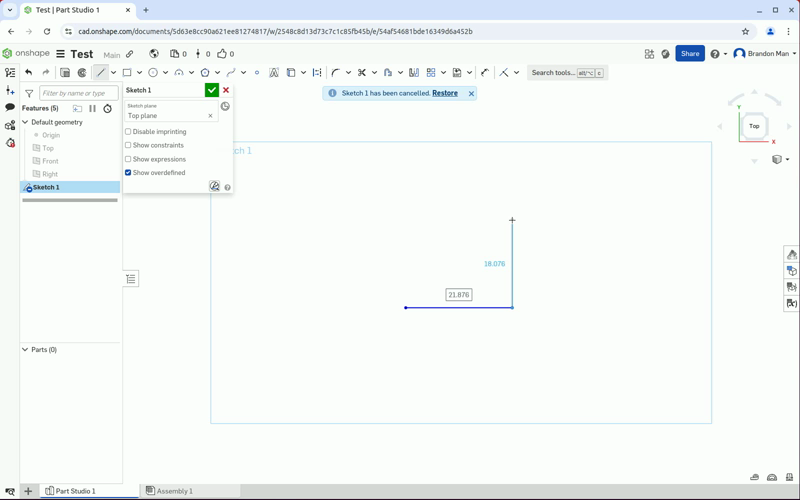
key_up(shift)
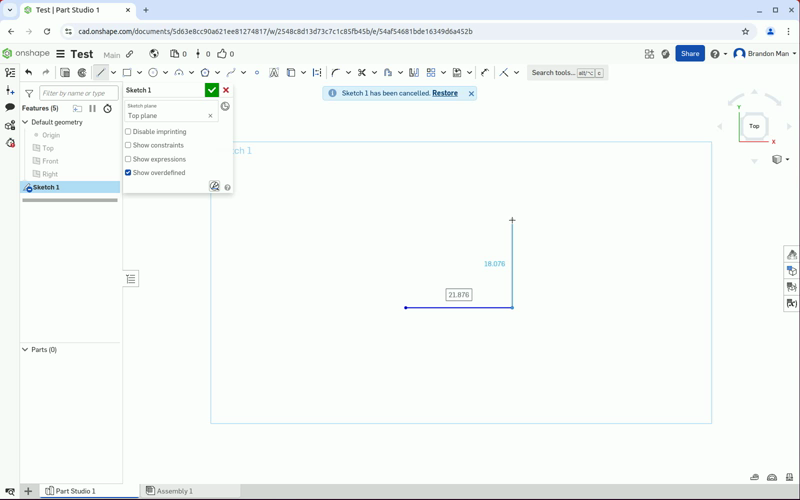
key_down(shift)
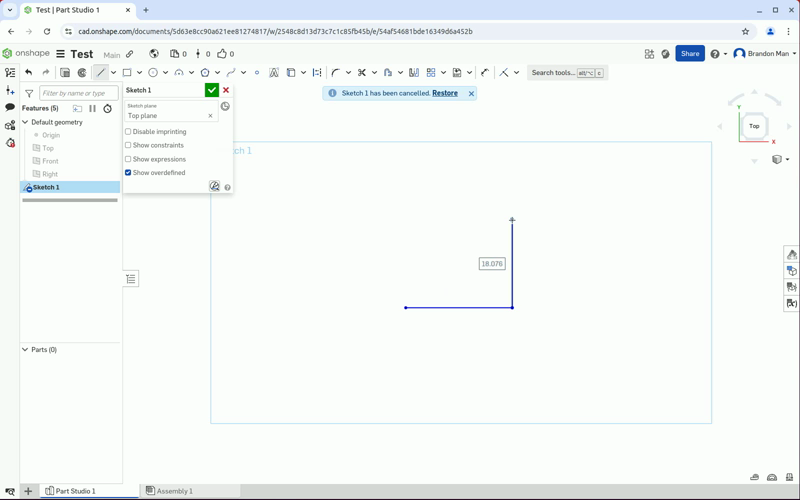
mouse_move(405, 219)
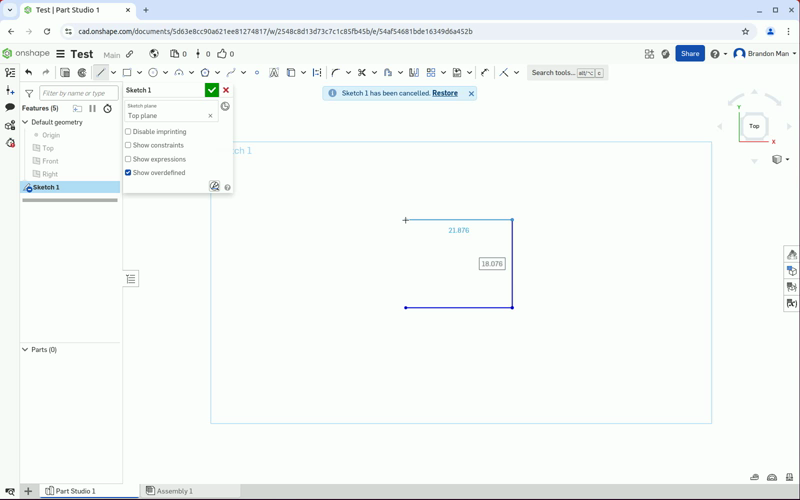
click(405, 219)
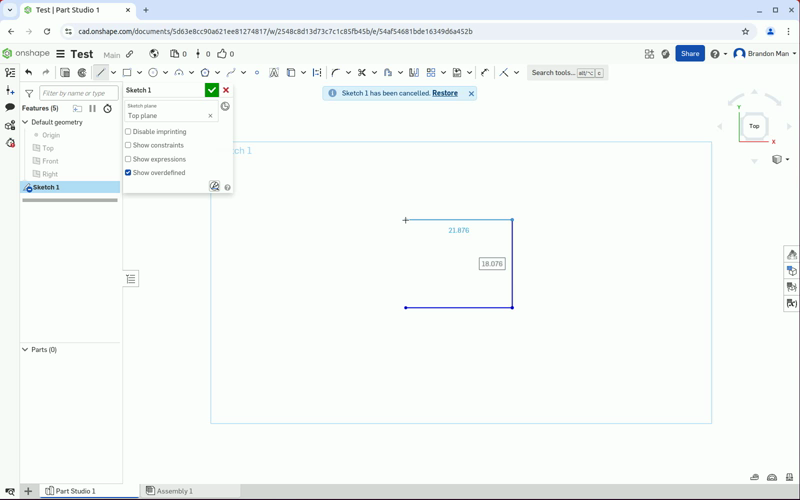
key_up(shift)
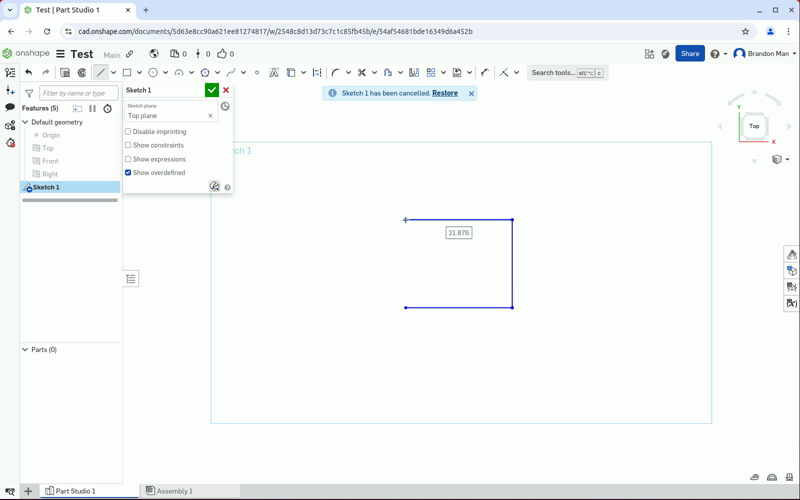
key_down(shift)
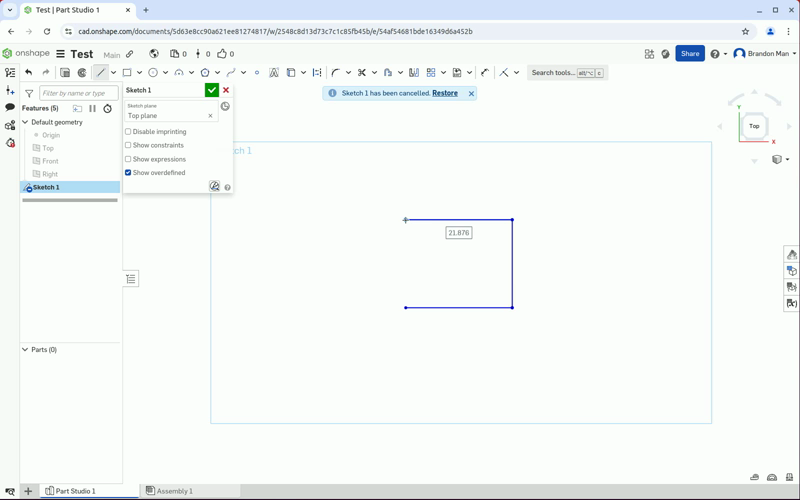
mouse_move(405, 307)
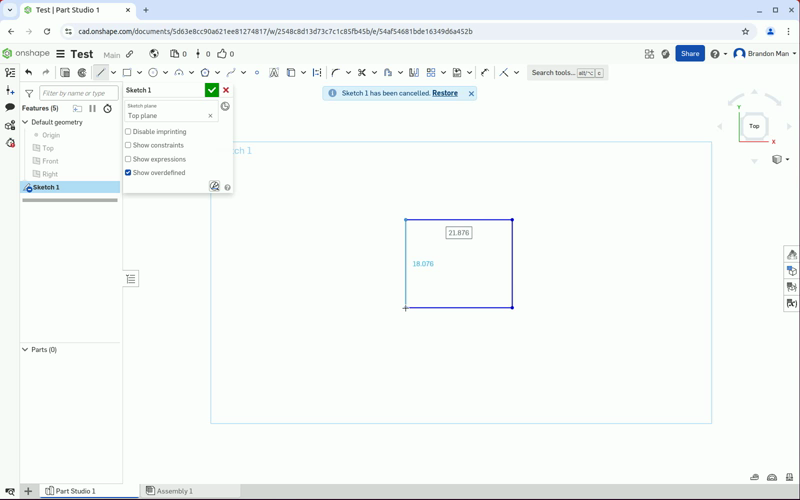
key_up(shift)
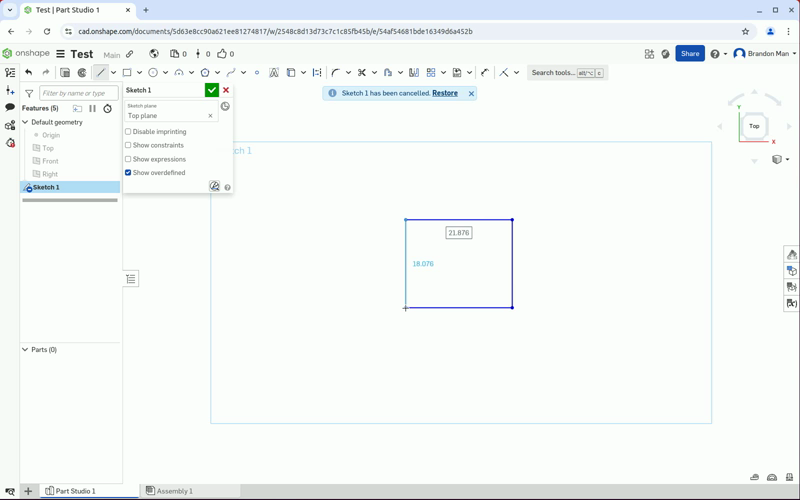
click(405, 307)
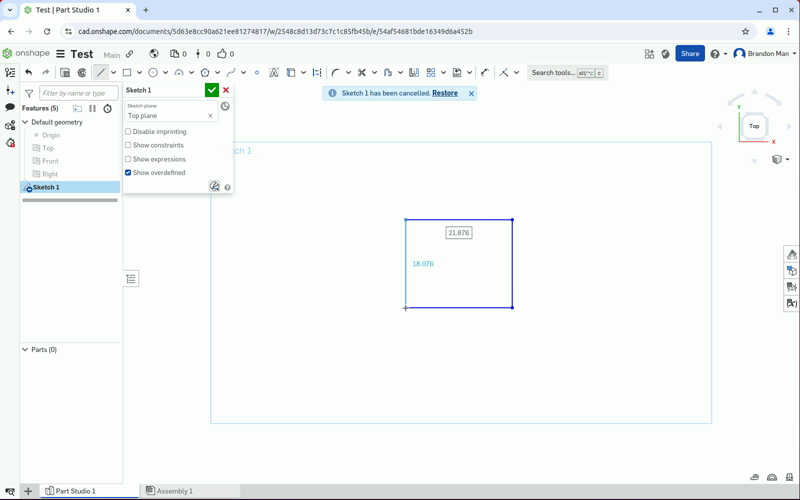
key(esc)
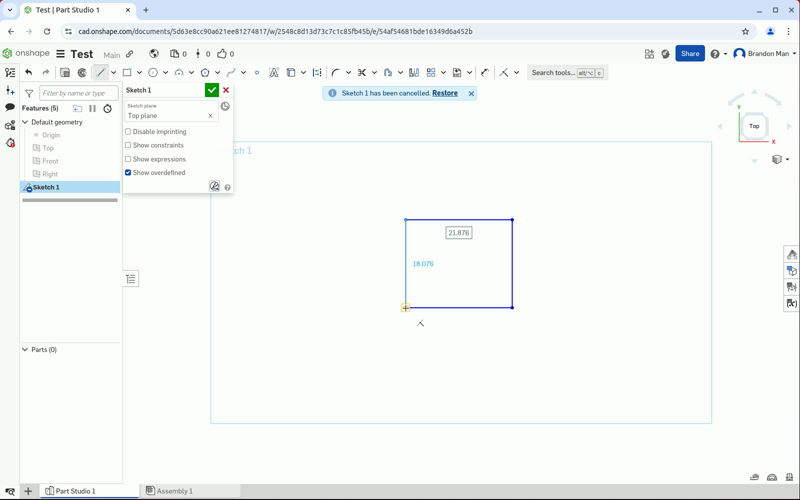
mouse_move(477, 269)
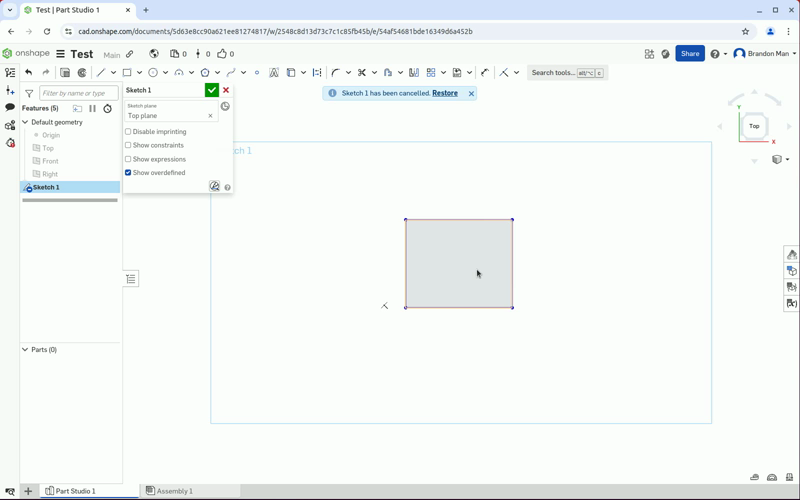
click(477, 269)
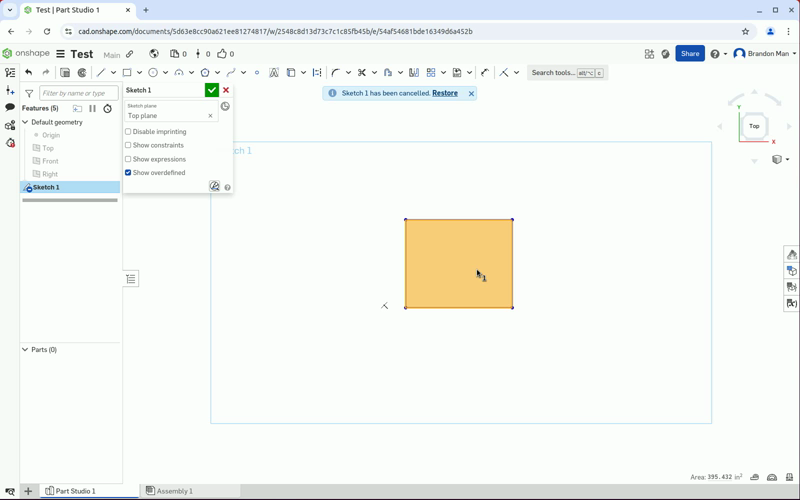
mouse_move(73, 352)
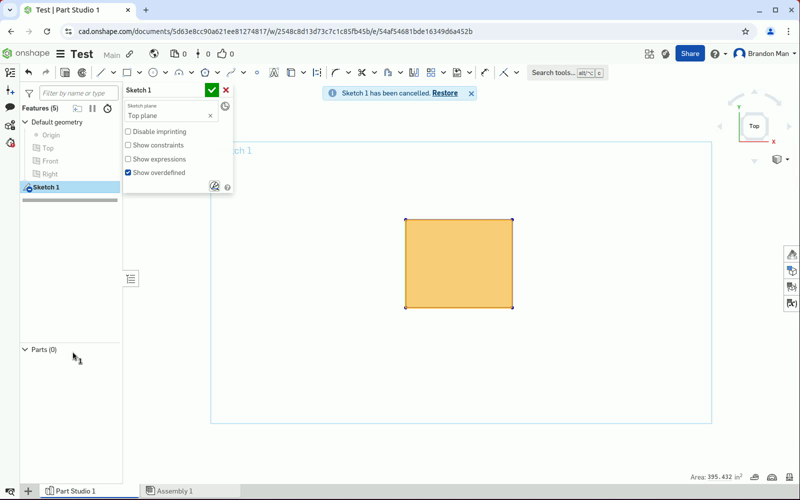
key(shift+y)
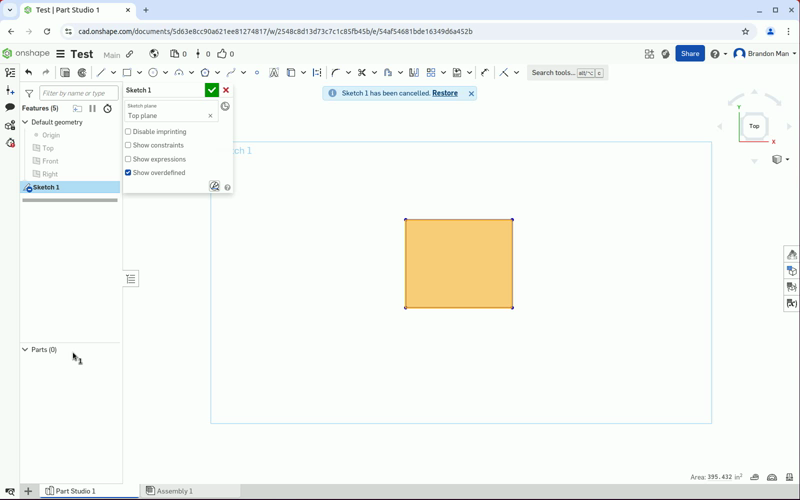
key(shift+e)
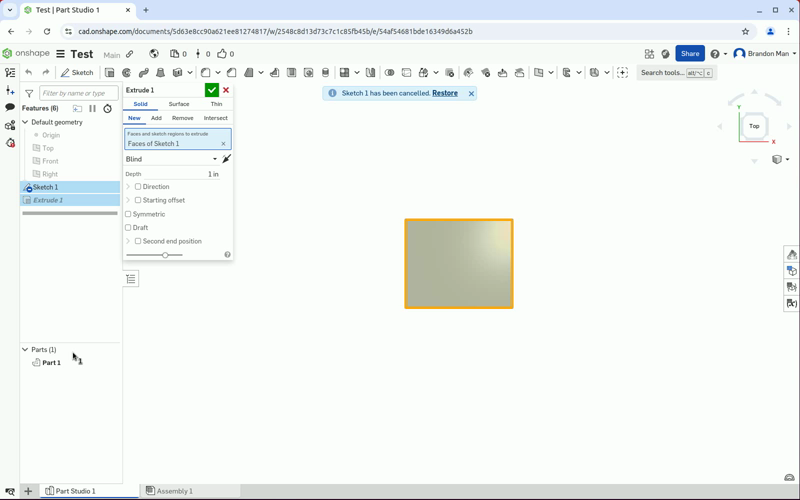
mouse_move(143, 106)
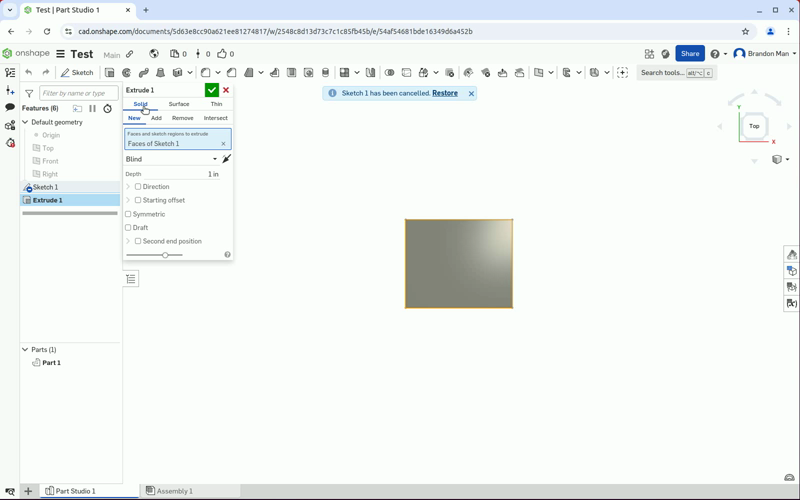
click(143, 106)
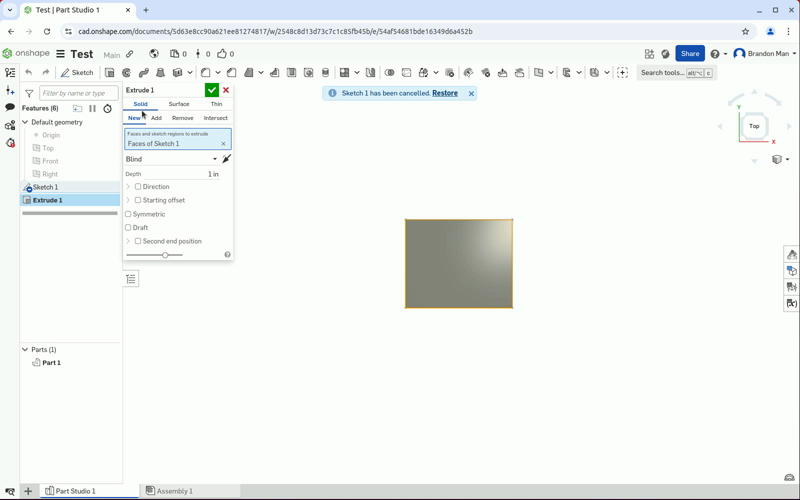
mouse_move(137, 120)
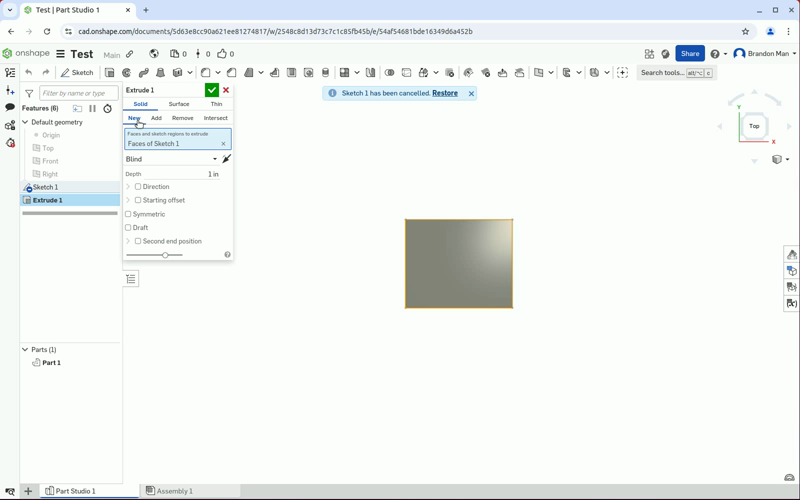
click(137, 120)
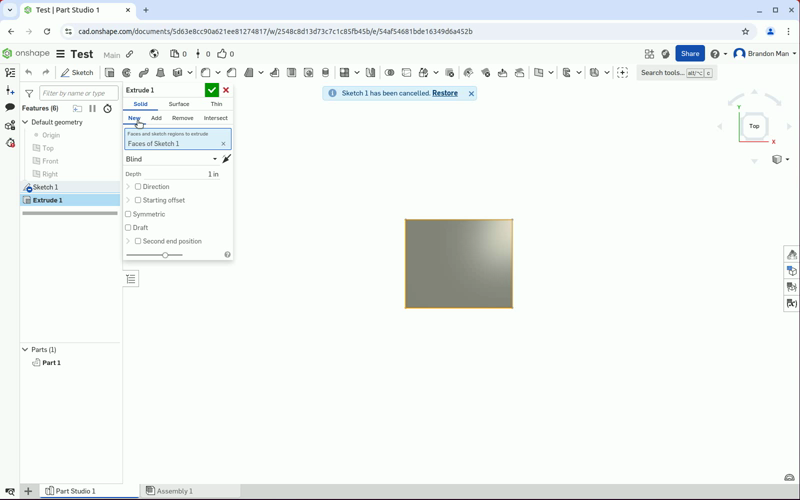
key(tab, 4)
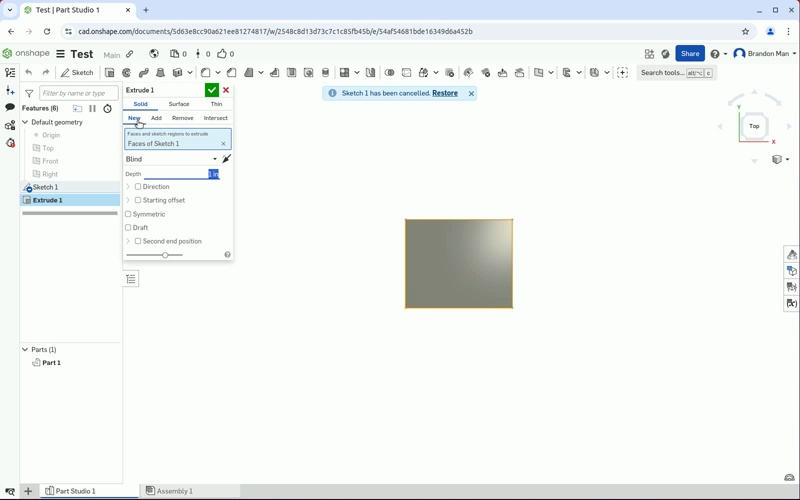
text(17.331)
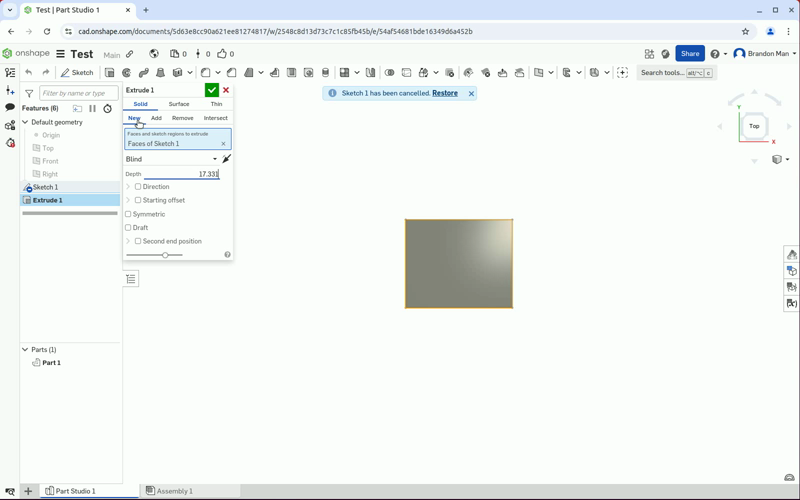
key(enter)
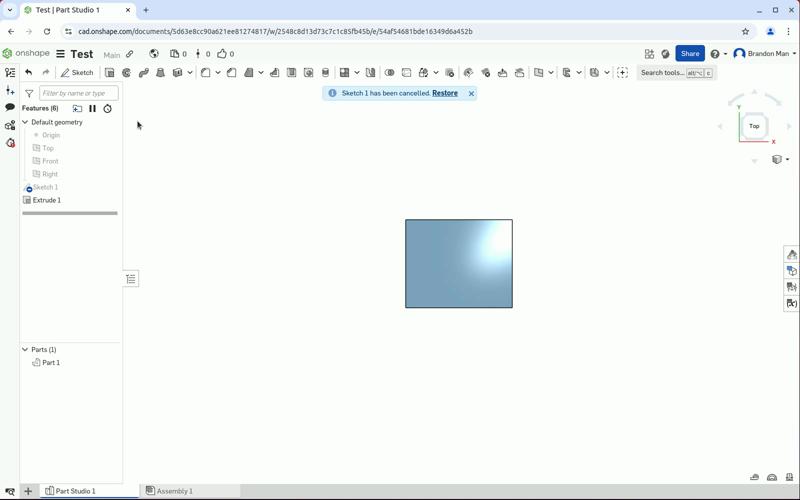
key(shift+h)
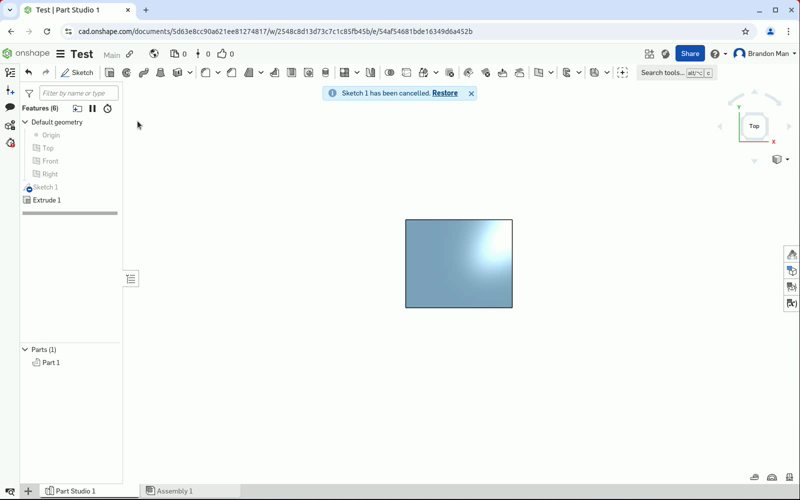
key(shift+h)
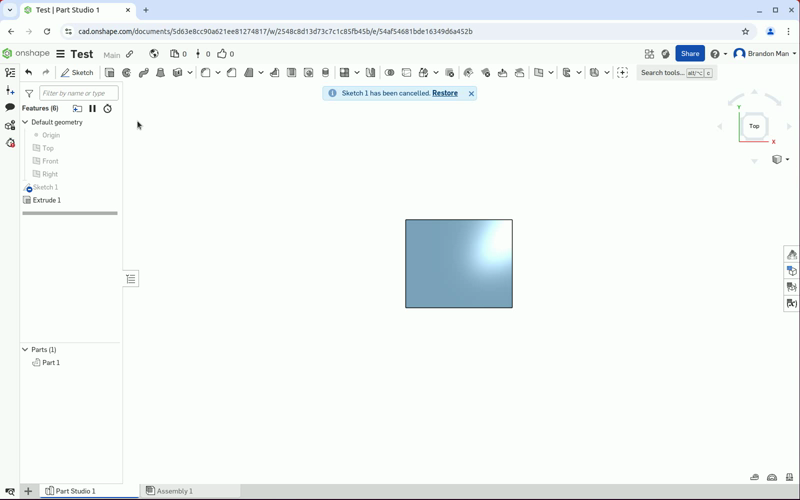
mouse_move(73, 189)
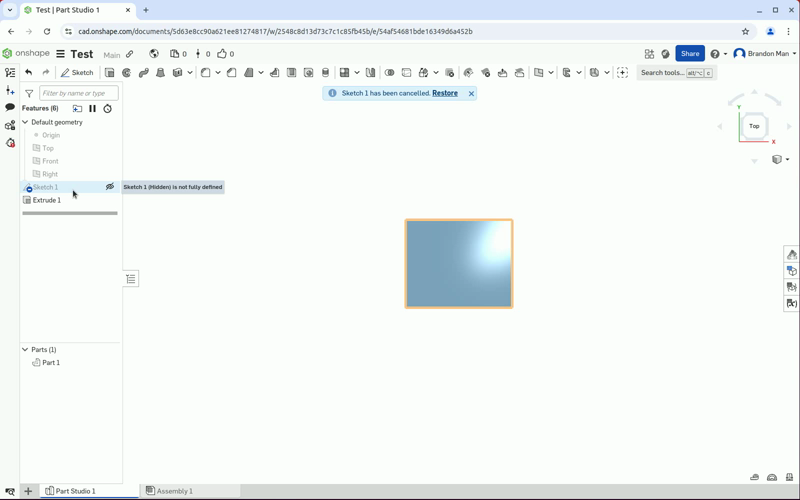
click(73, 189)
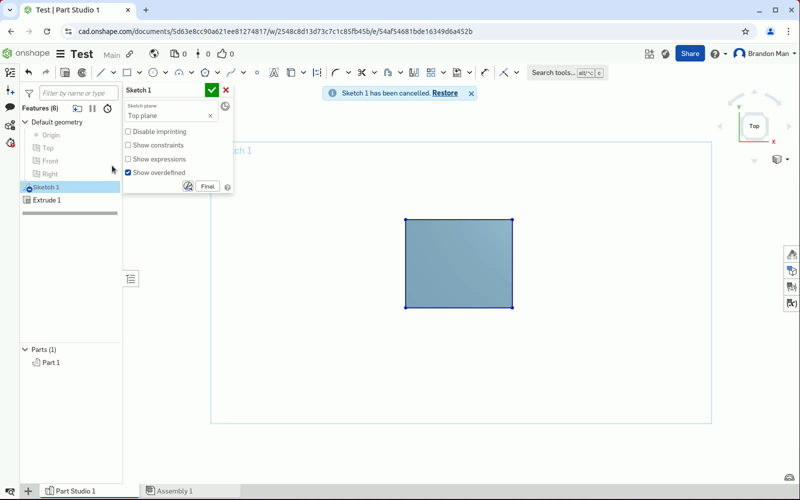
mouse_move(229, 92)
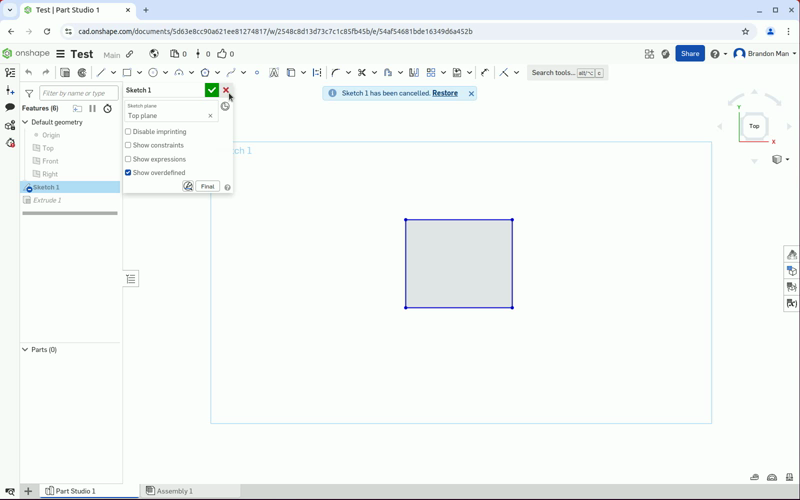
click(229, 92)
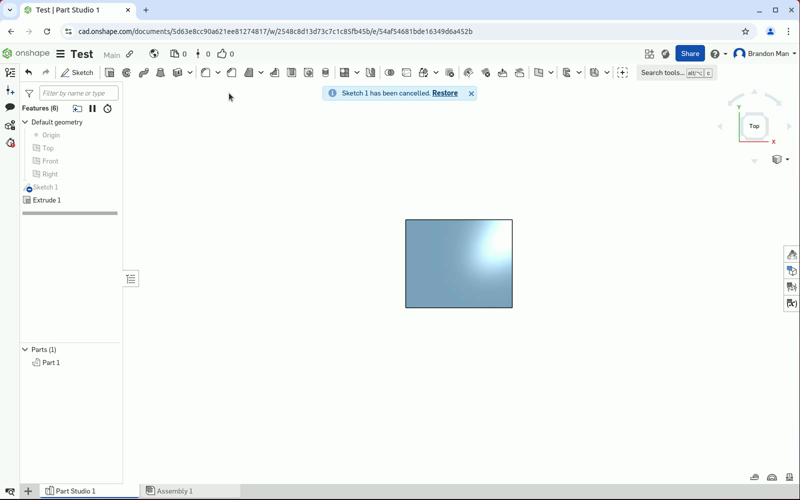
mouse_move(73, 352)
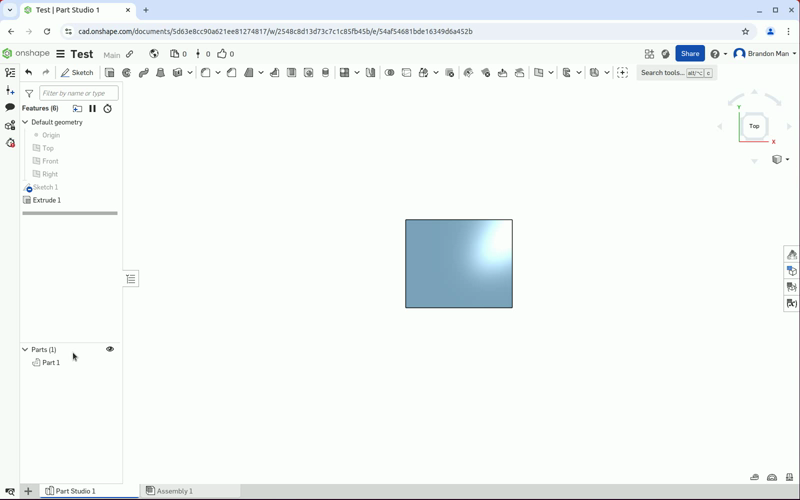
key(y)
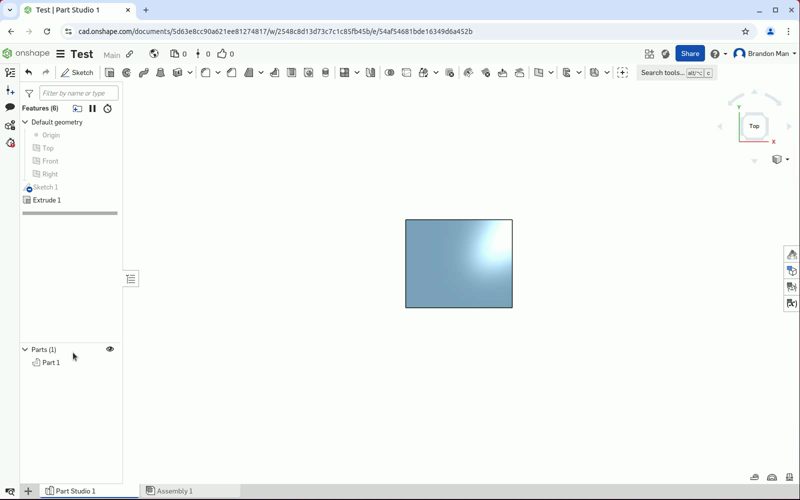
key(shift+p)
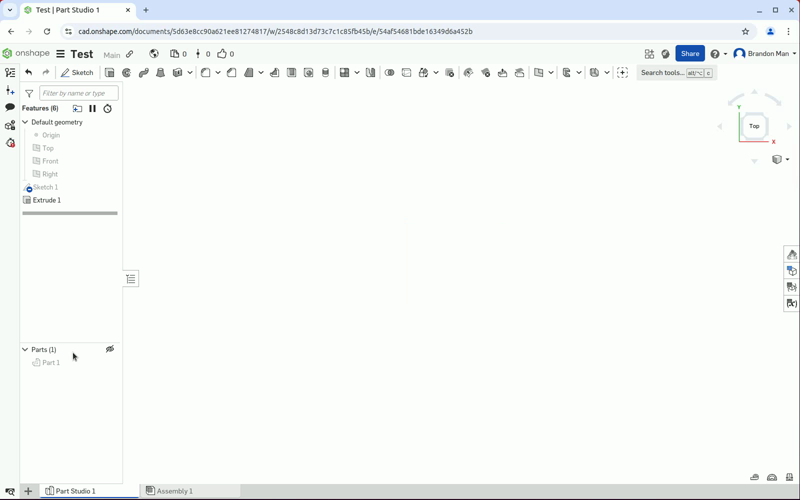
key(space)
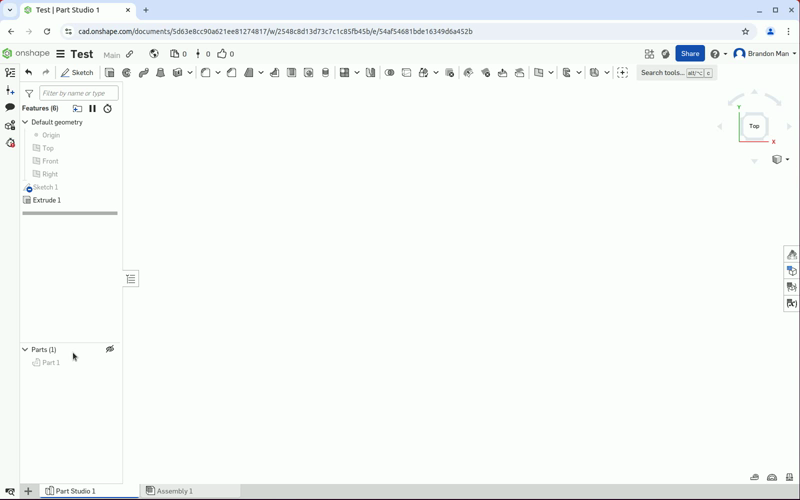
key_down(shift)
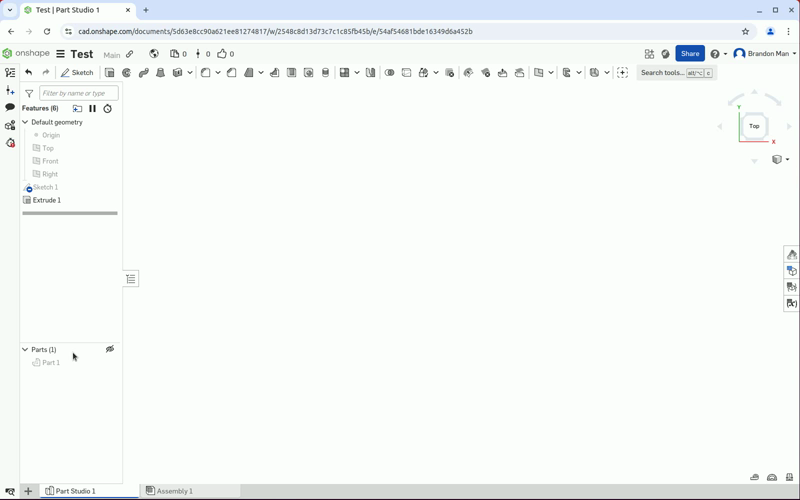
key(up)
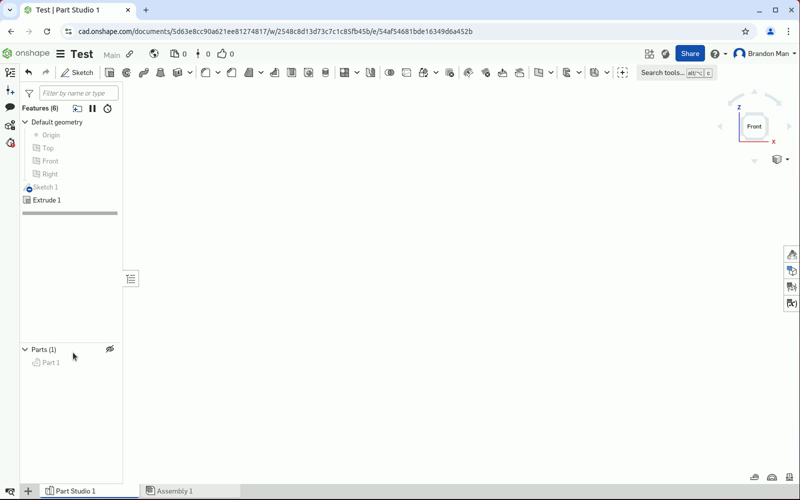
key_up(shift)
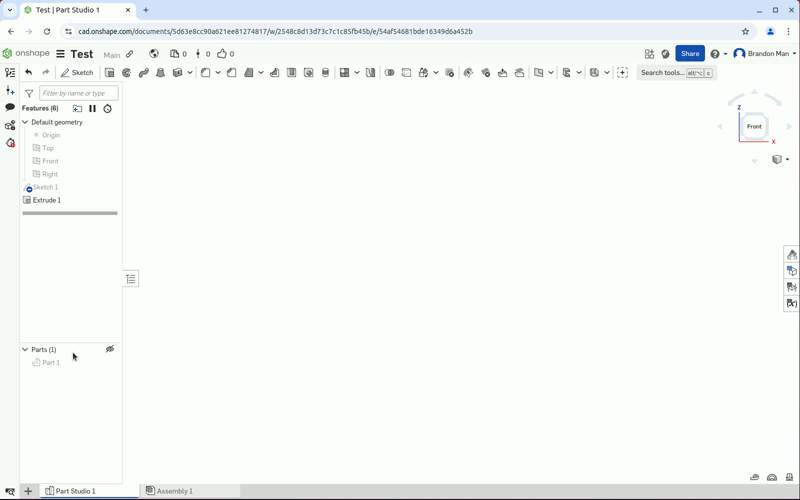
key(space)
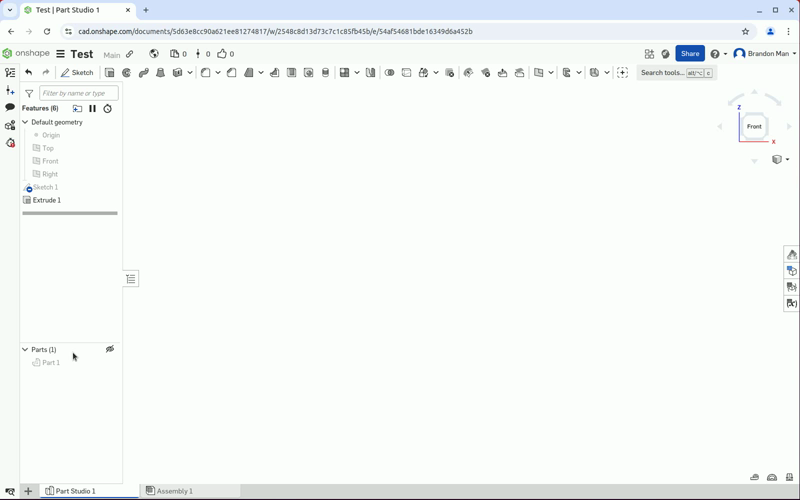
key_down(shift)
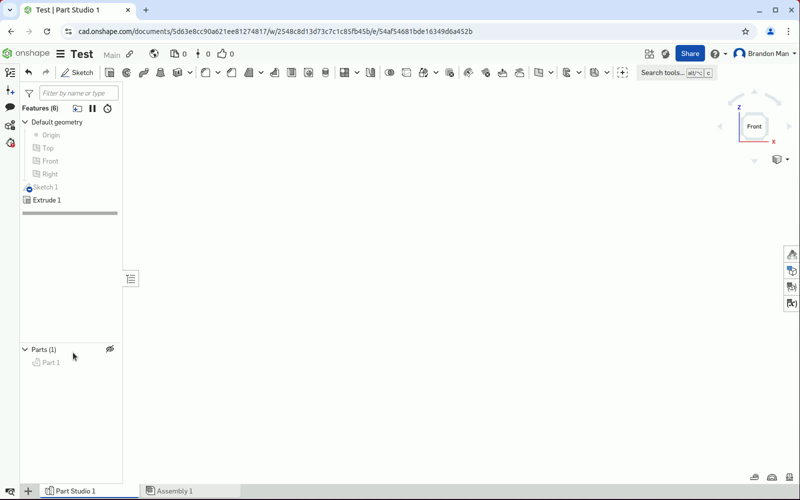
key(left)
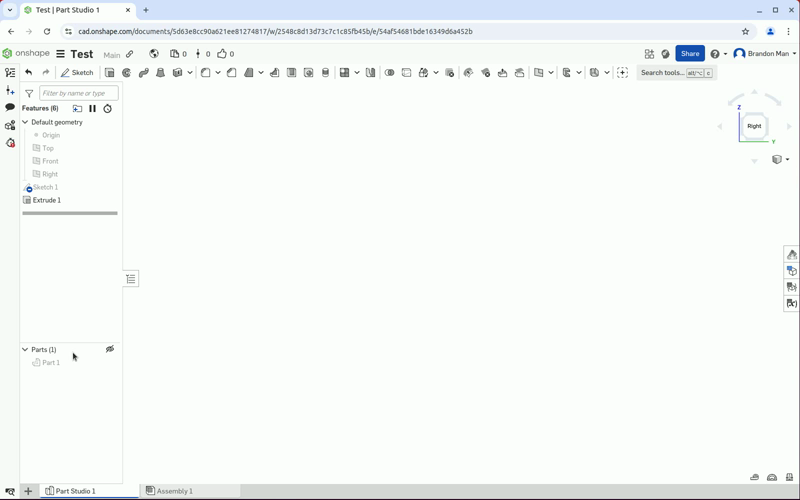
key_up(shift)
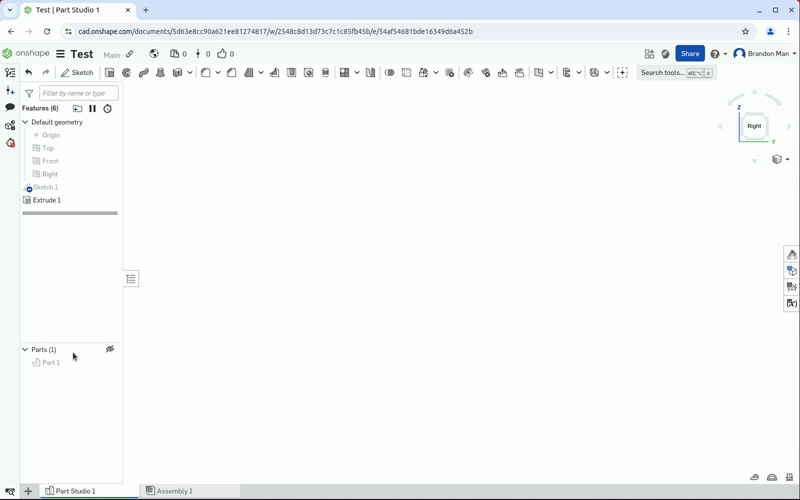
mouse_move(73, 352)
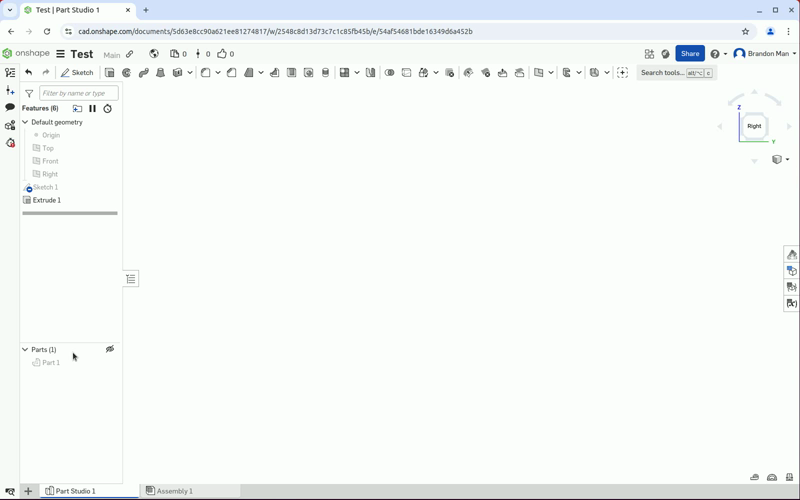
key(shift+y)
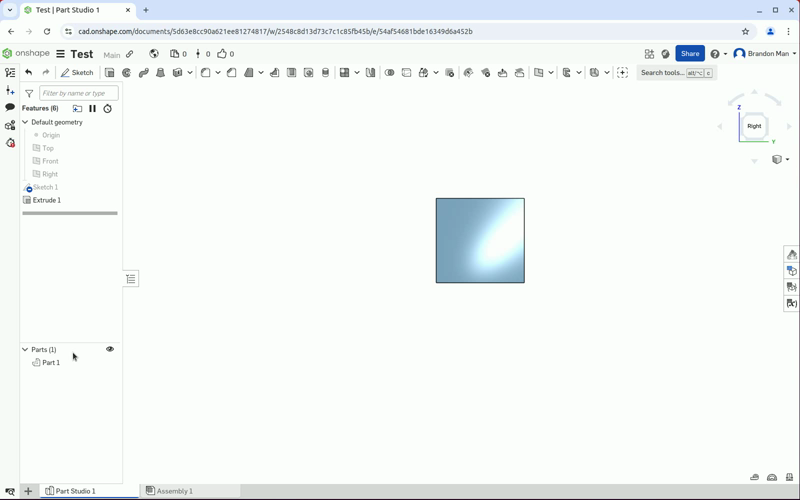
mouse_move(541, 75)
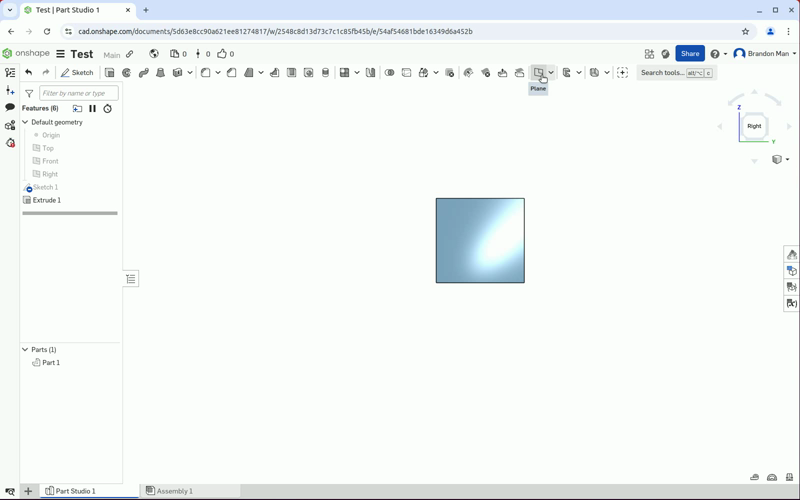
click(541, 75)
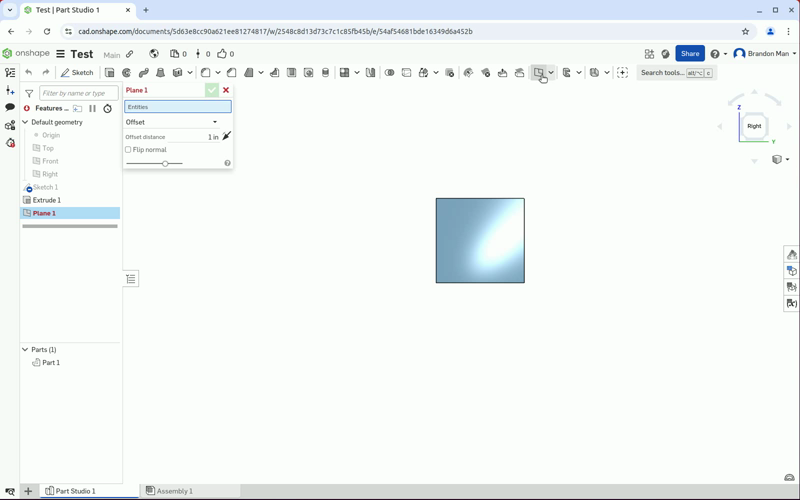
mouse_move(73, 176)
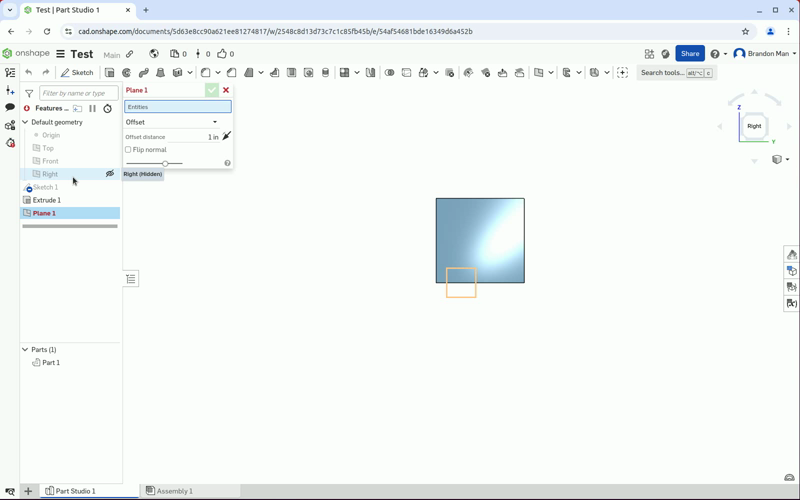
click(73, 176)
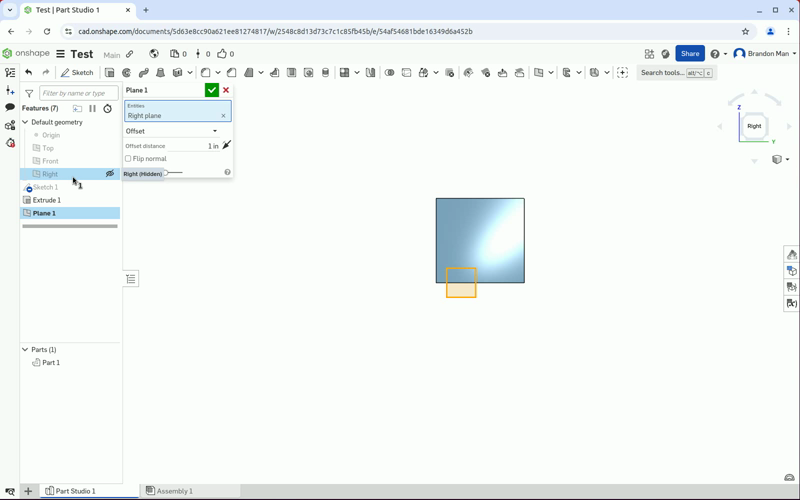
key(tab, 2)
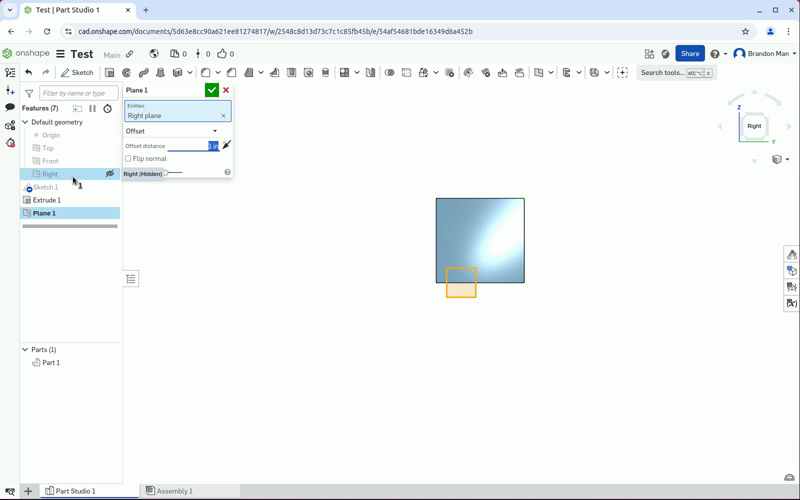
text(10.845)
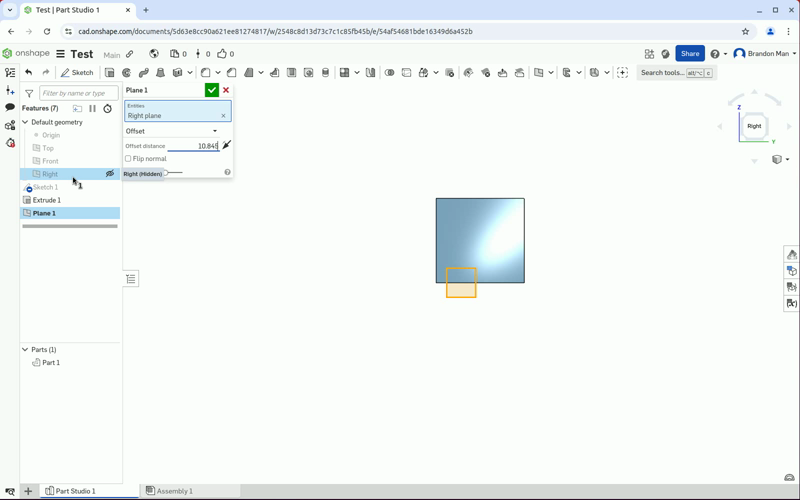
key(enter, 2)
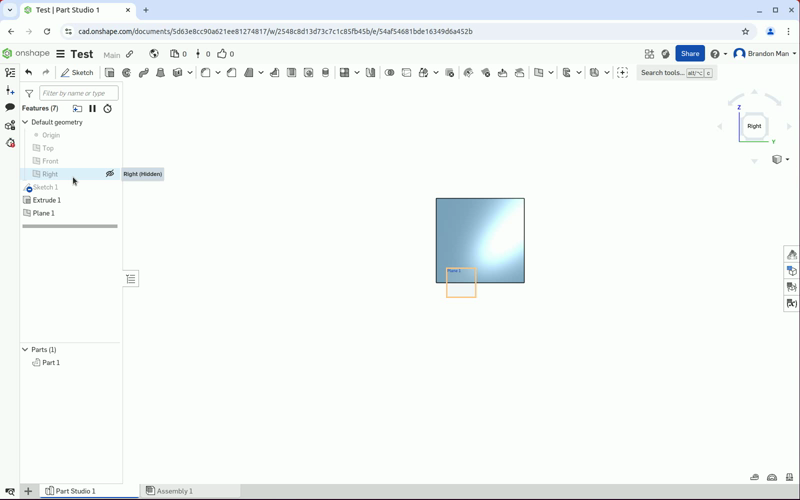
key(shift+s)
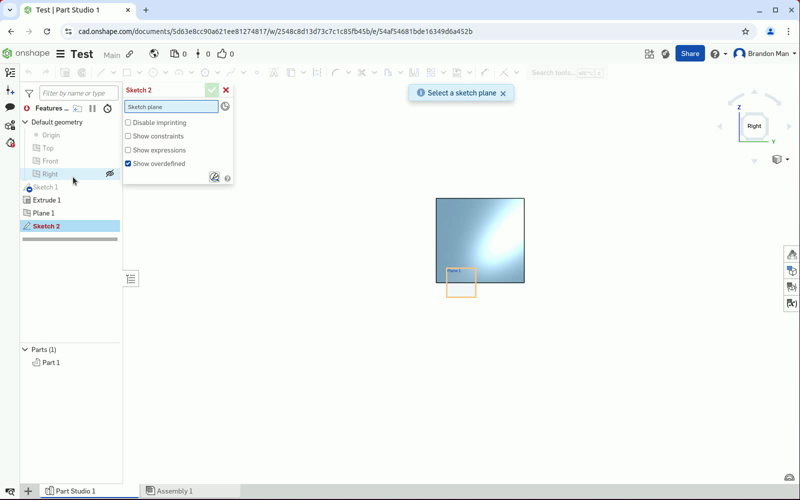
mouse_move(73, 215)
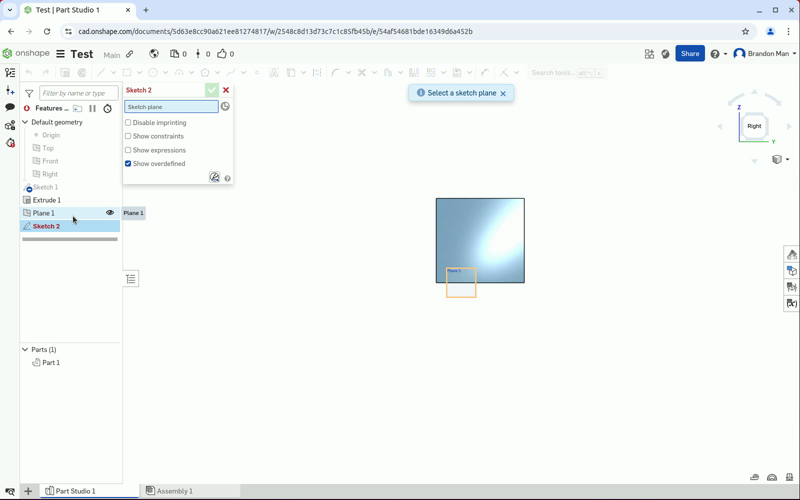
click(73, 215)
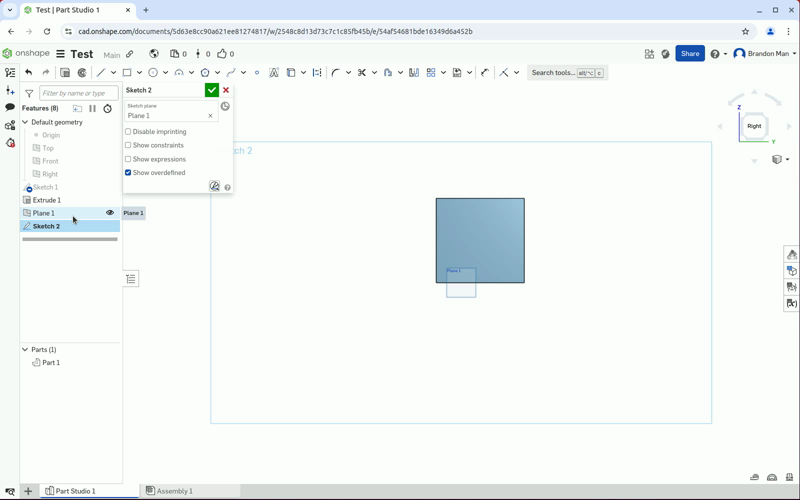
mouse_move(73, 352)
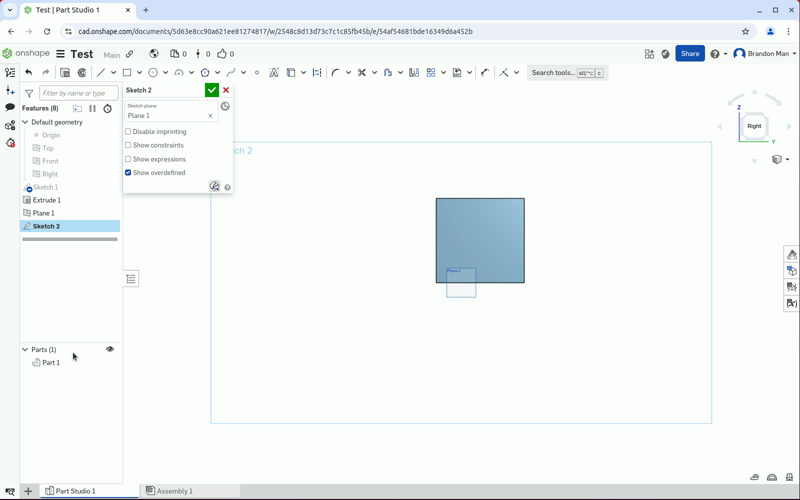
key(y)
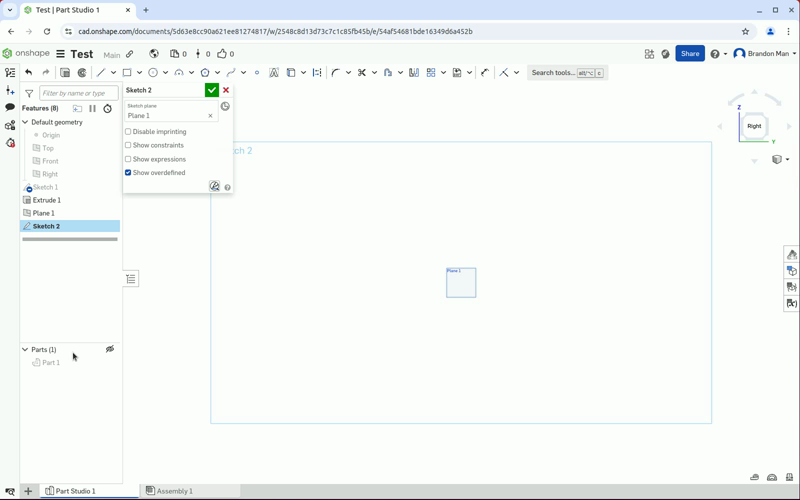
key(l)
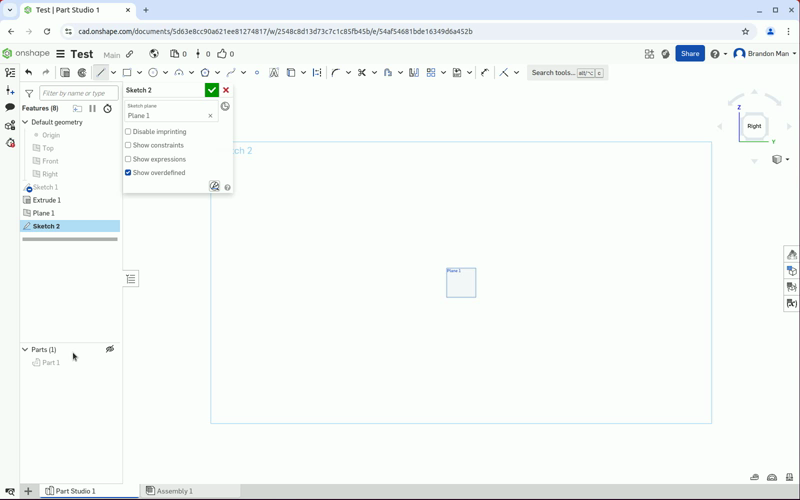
key_down(shift)
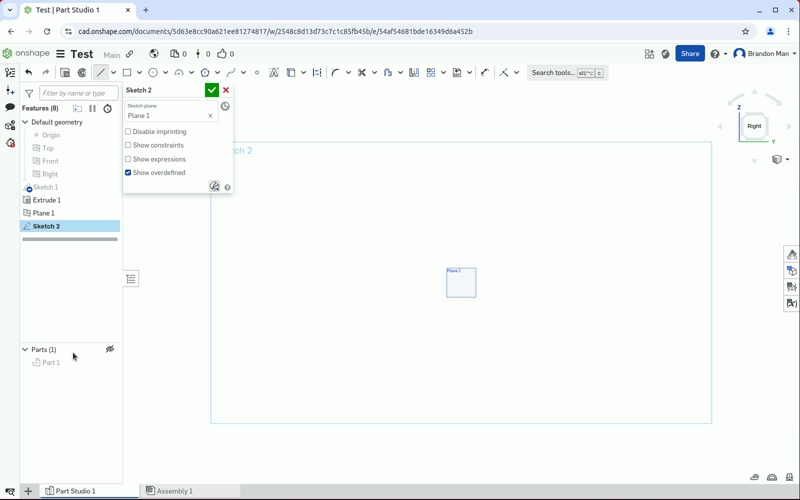
mouse_move(441, 275)
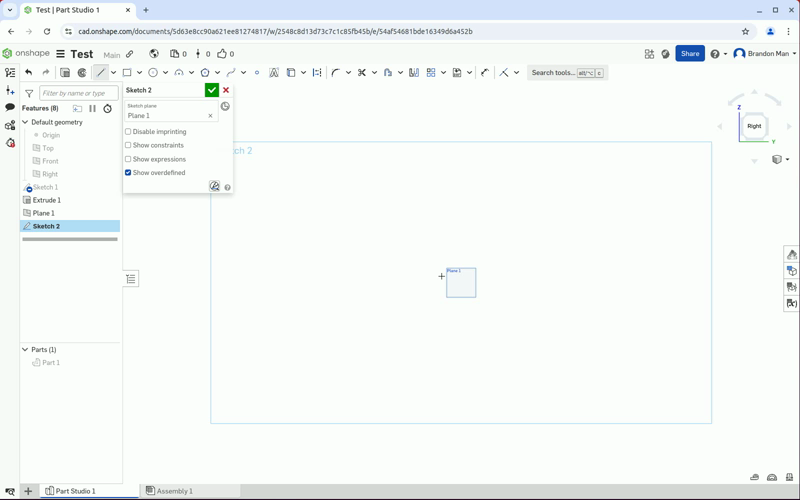
click(441, 275)
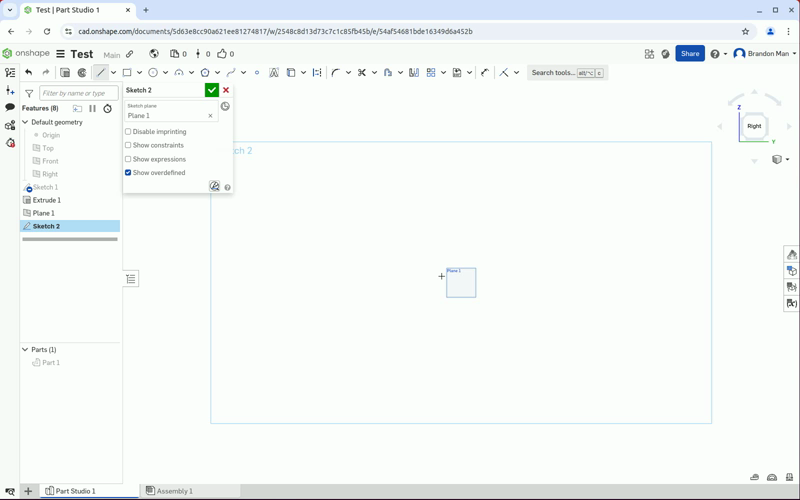
key_up(shift)
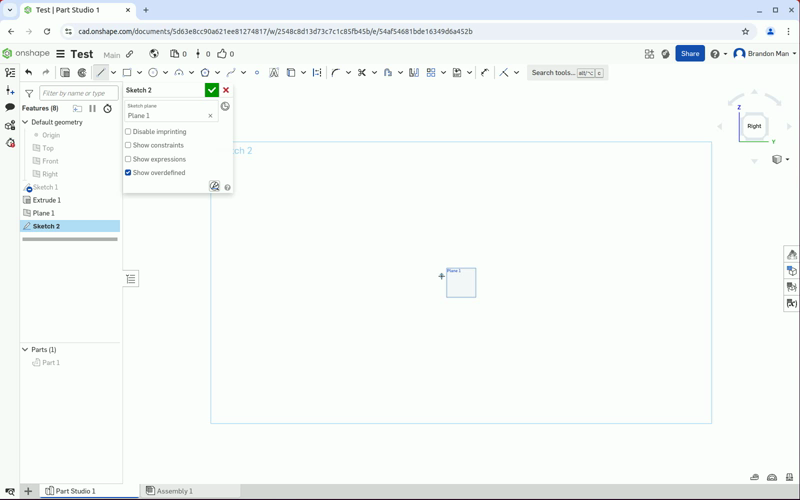
key_down(shift)
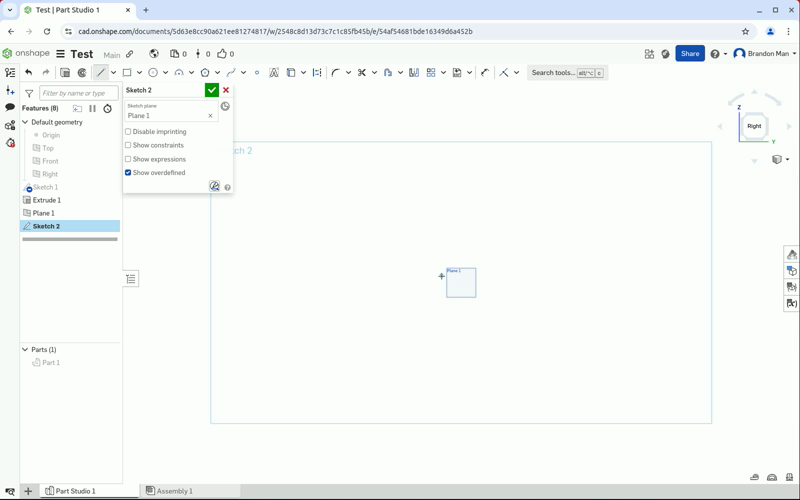
mouse_move(522, 276)
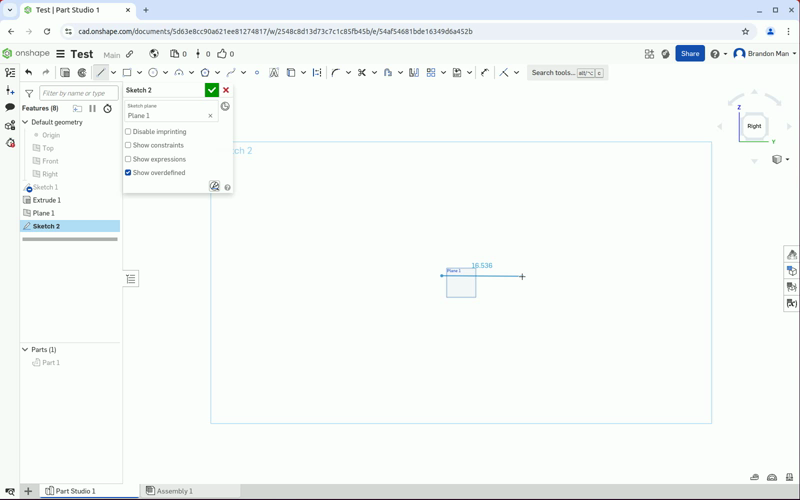
click(522, 276)
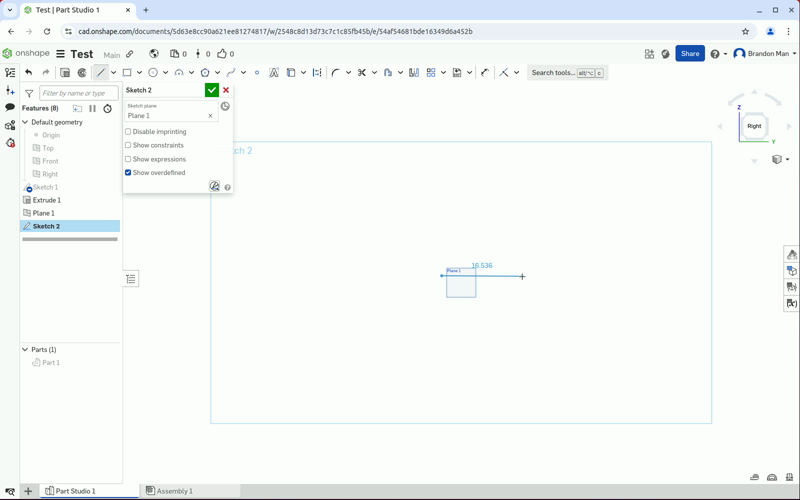
key_up(shift)
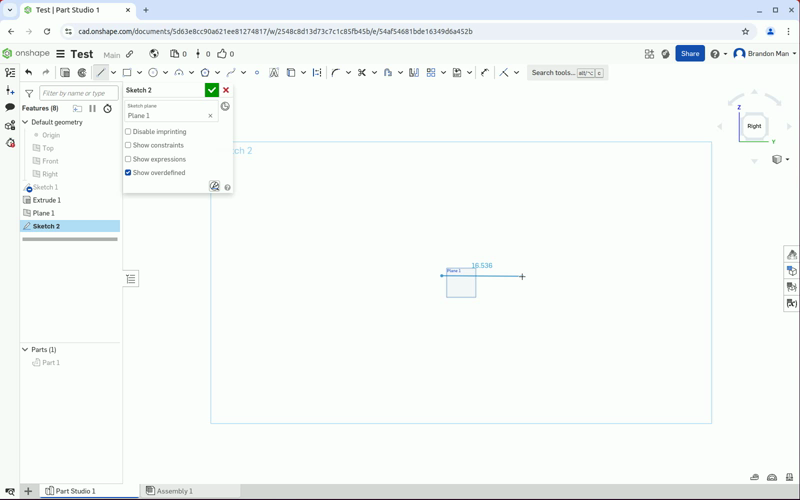
key_down(shift)
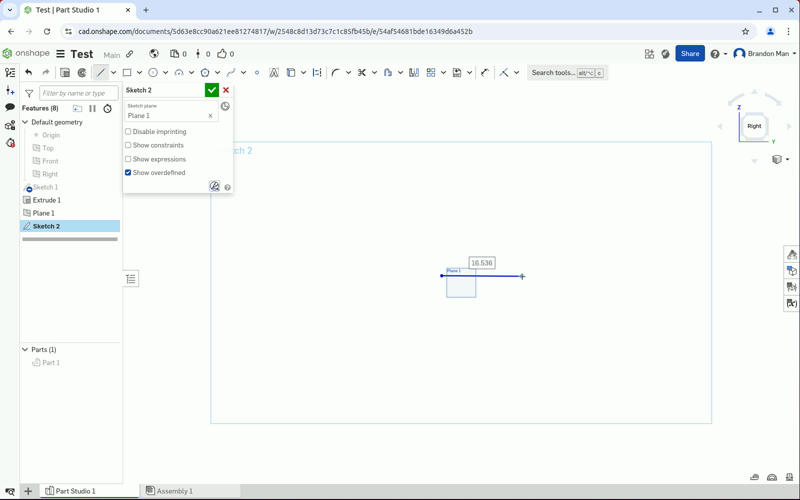
mouse_move(522, 207)
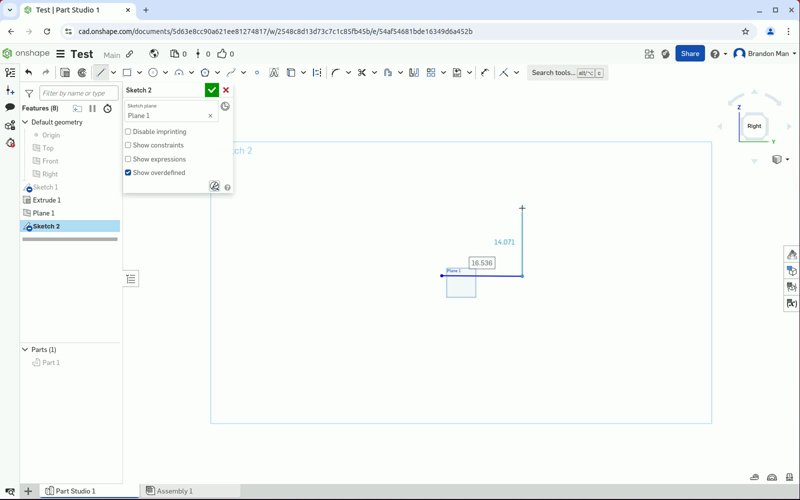
click(522, 207)
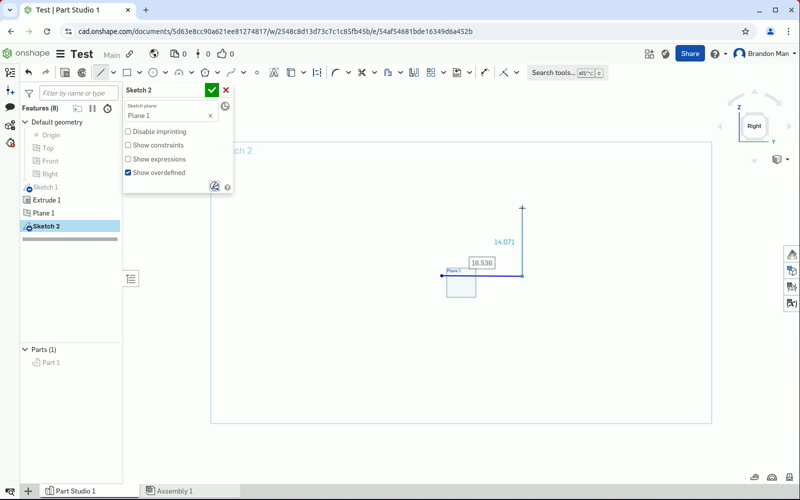
key_up(shift)
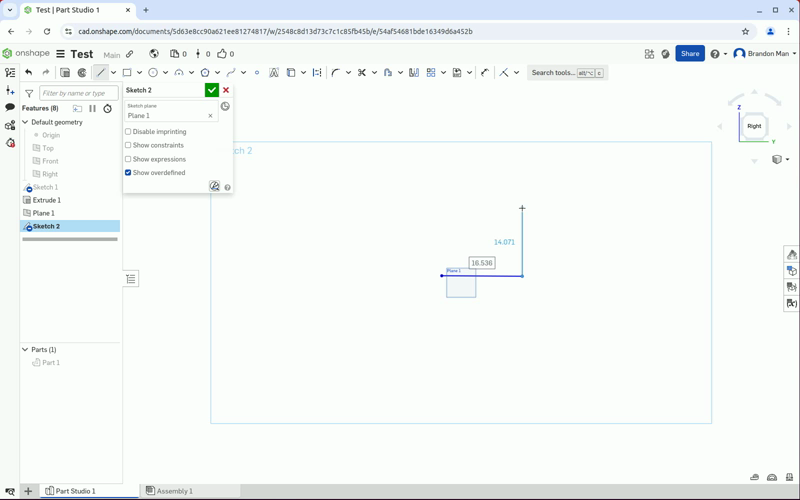
key_down(shift)
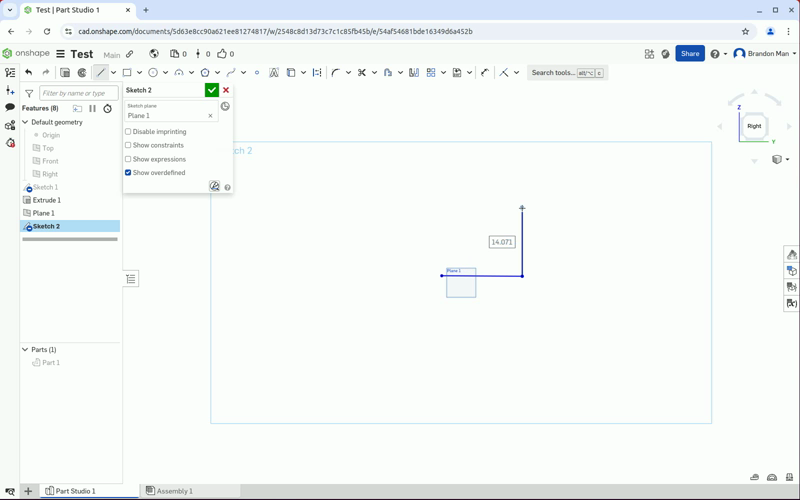
mouse_move(441, 207)
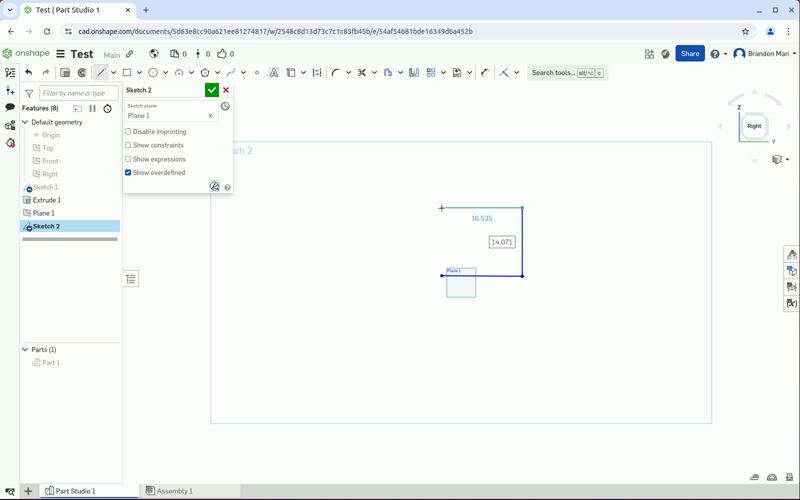
click(441, 207)
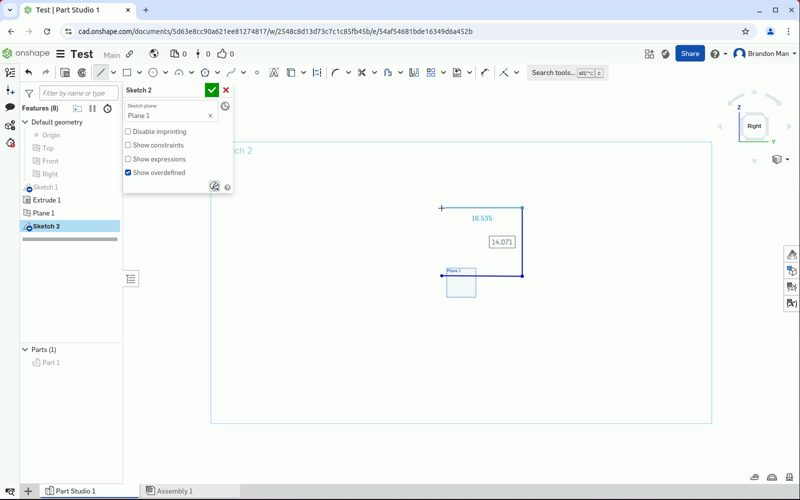
key_up(shift)
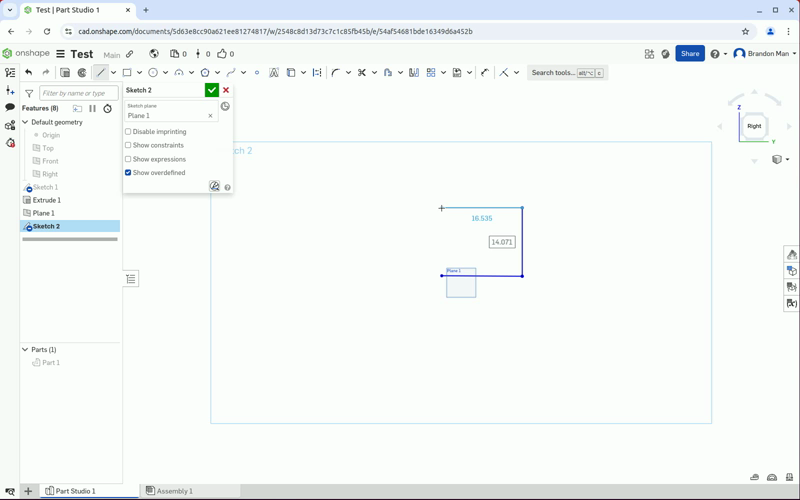
key_down(shift)
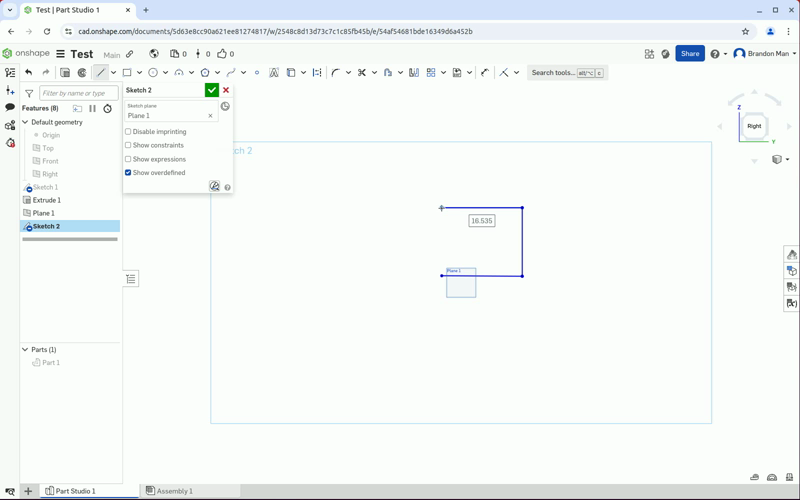
mouse_move(441, 275)
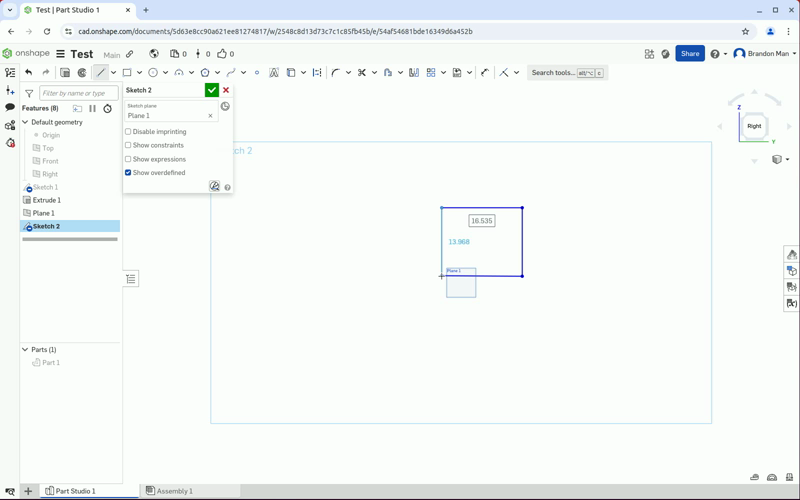
key_up(shift)
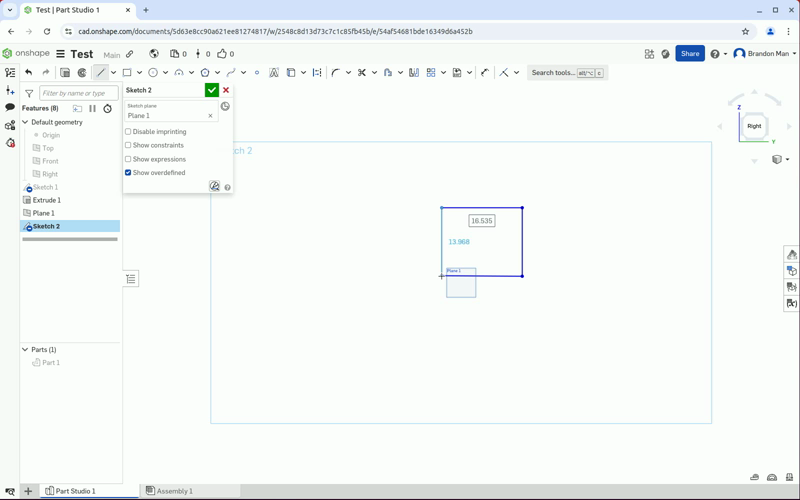
click(441, 275)
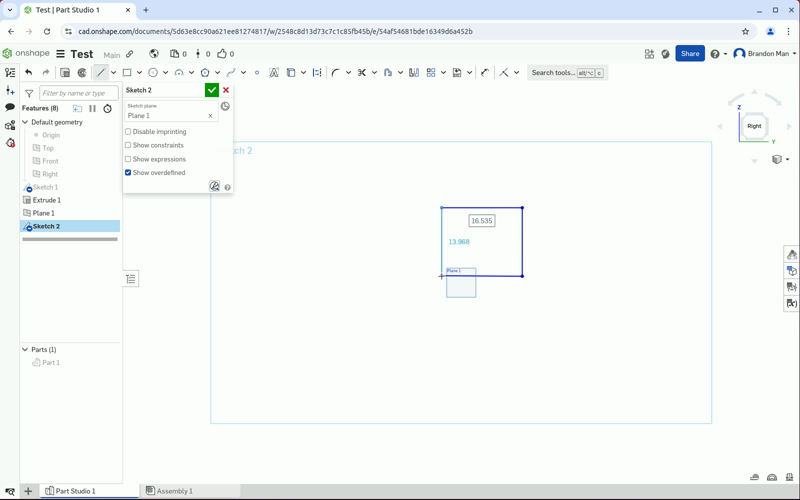
key(esc)
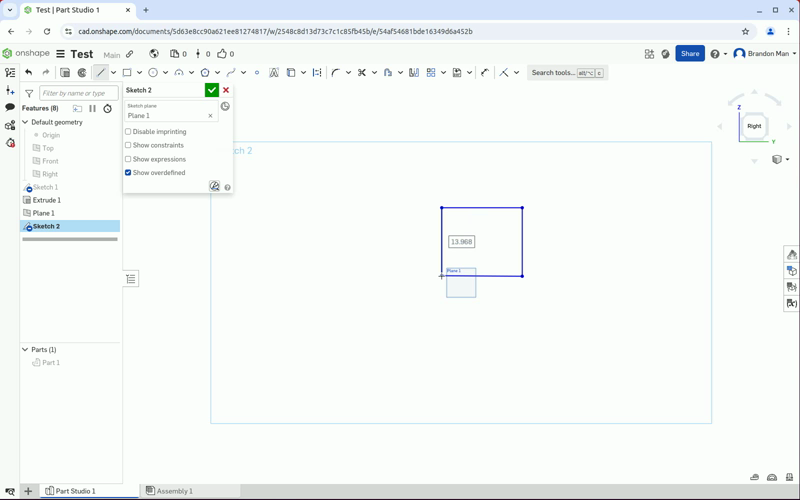
mouse_move(481, 263)
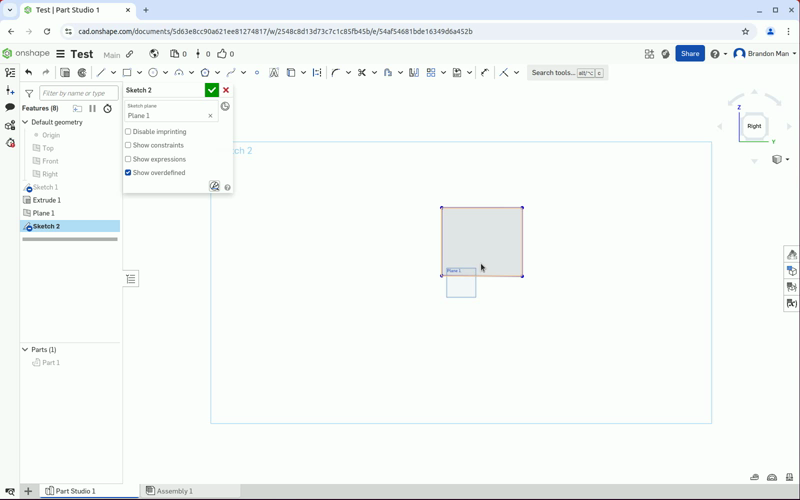
click(481, 263)
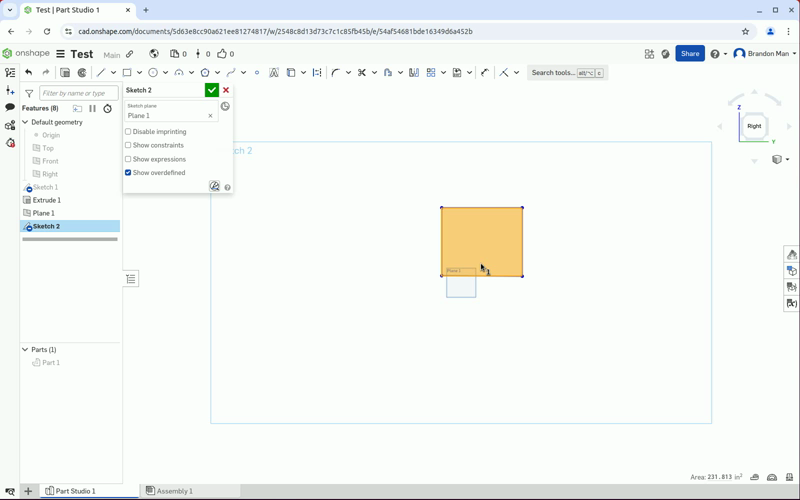
mouse_move(73, 352)
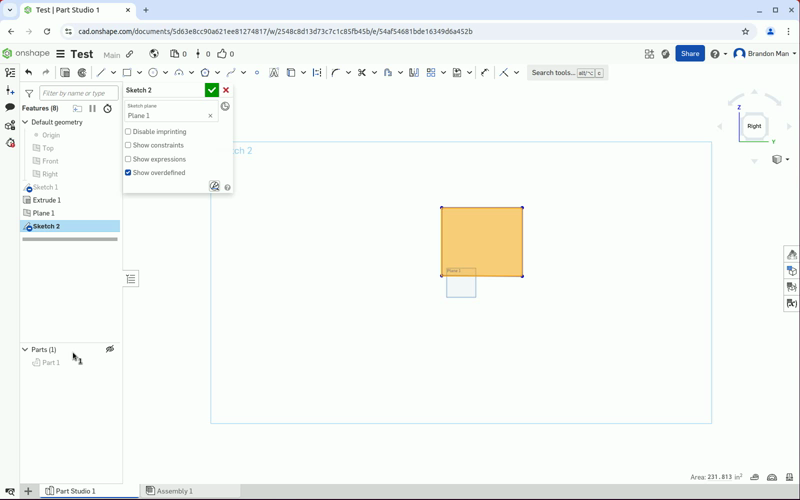
key(shift+y)
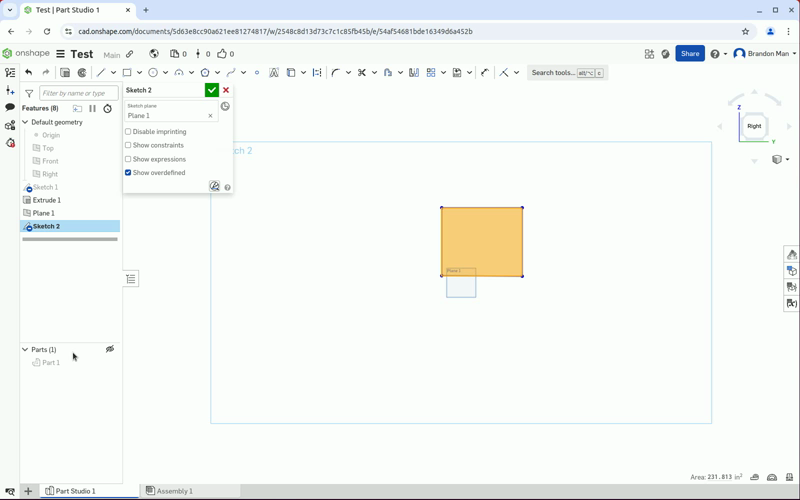
key(shift+e)
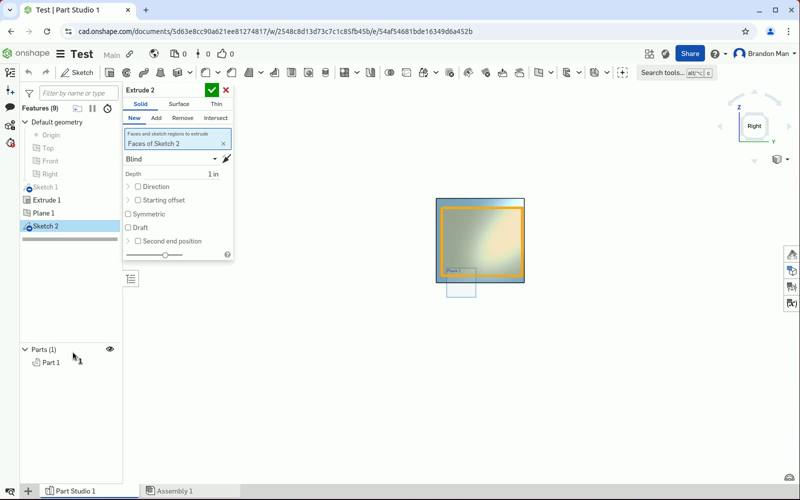
mouse_move(143, 106)
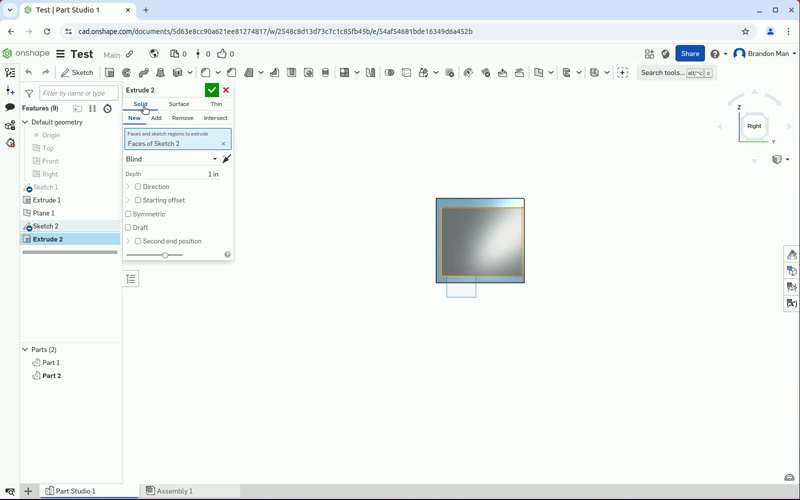
click(143, 106)
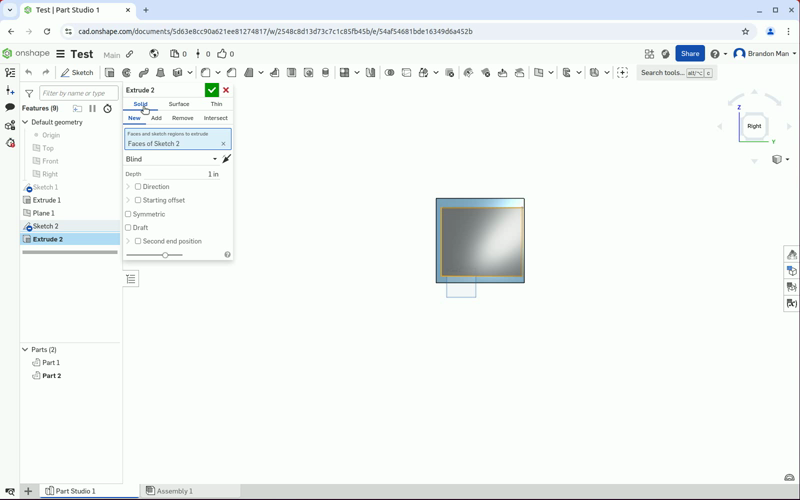
mouse_move(137, 120)
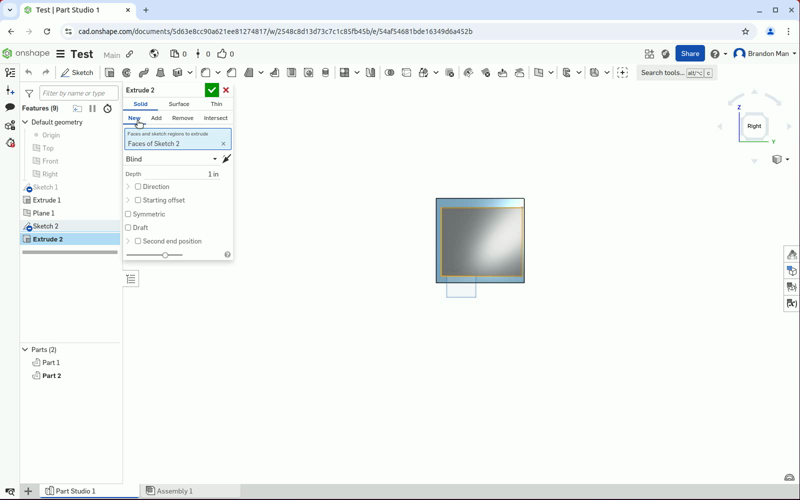
click(137, 120)
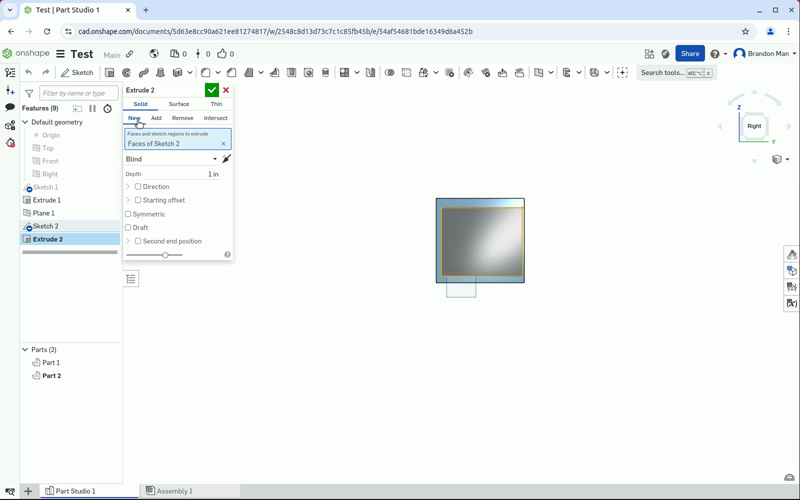
key(tab, 4)
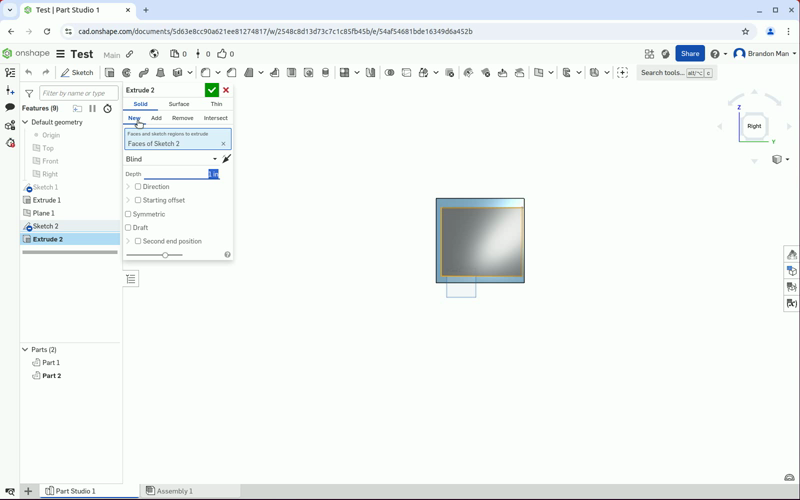
text(12.276)
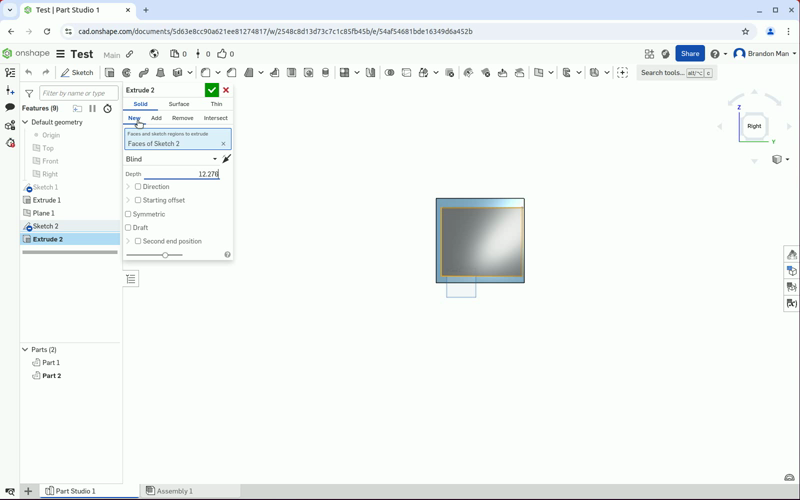
key(enter)
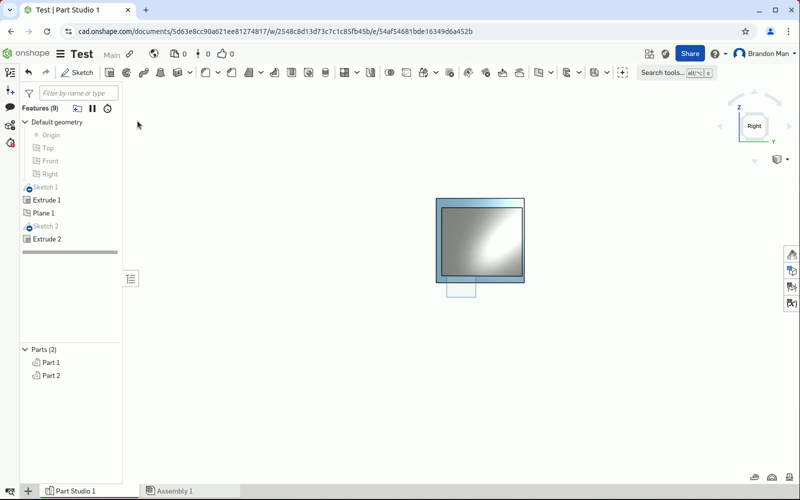
key(shift+h)
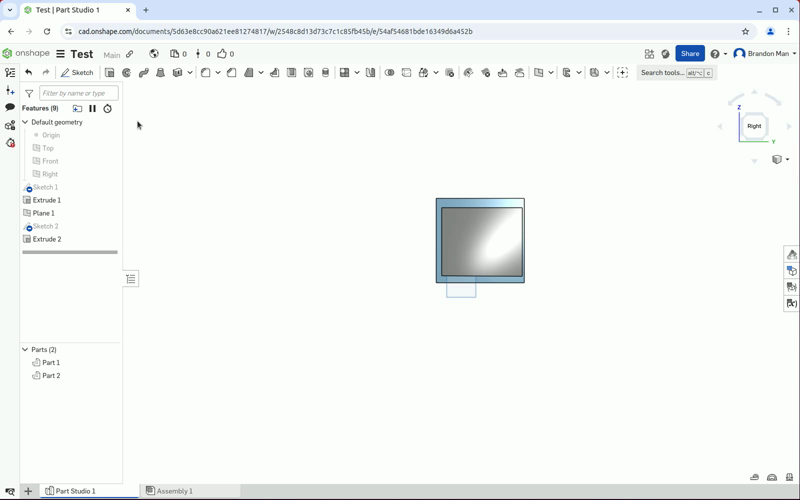
key(shift+h)
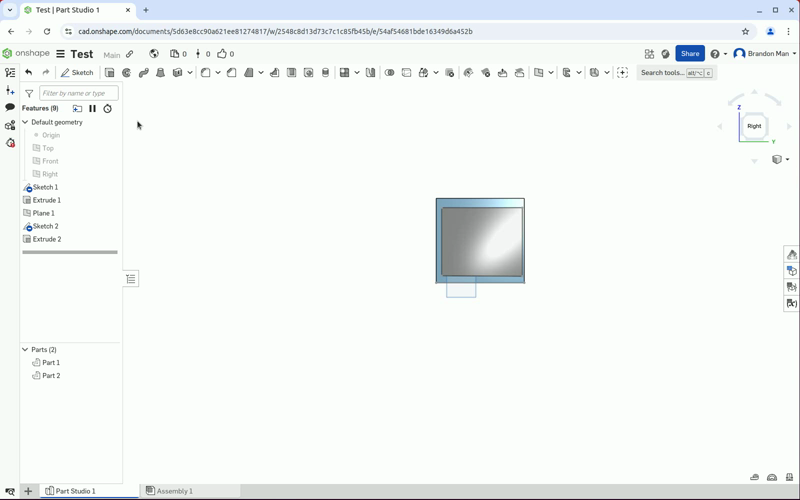
key(shift+7)
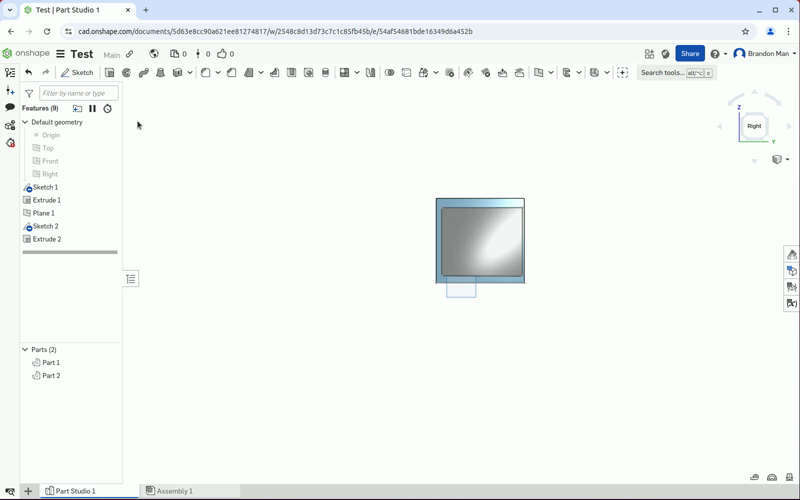
key(right, 2)
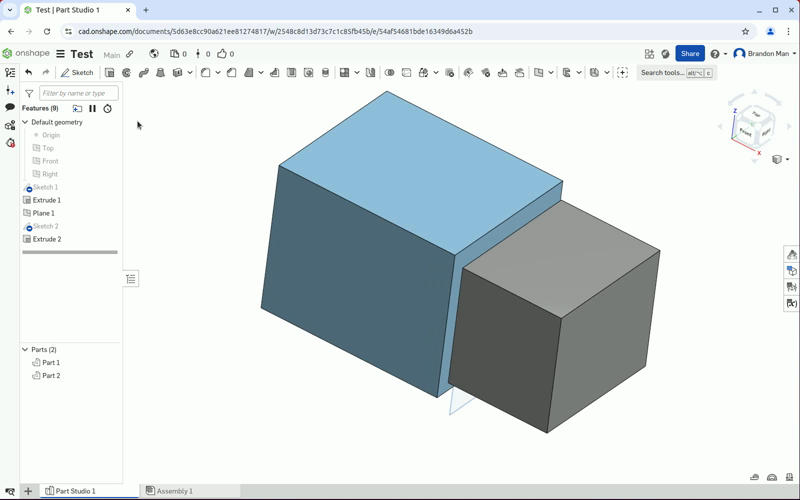
key(down, 2)
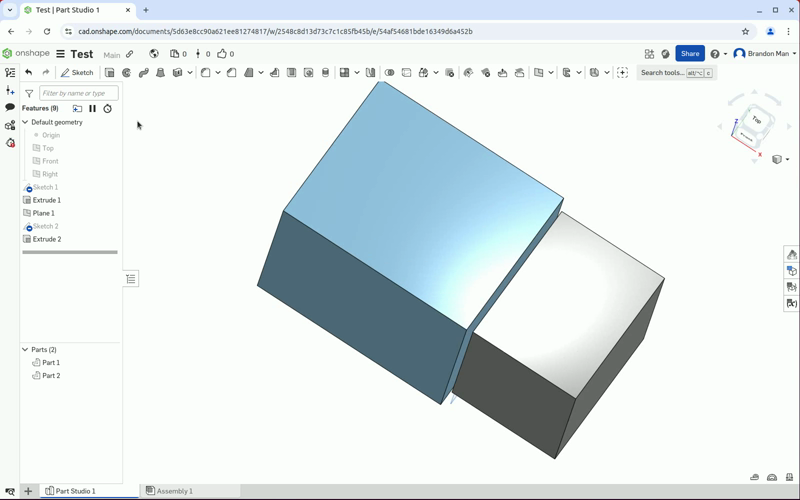
key(up, 2)
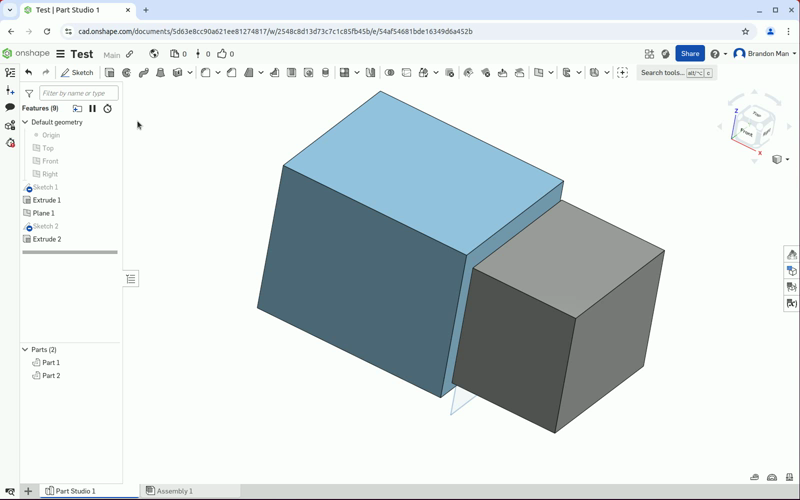
key(left, 2)
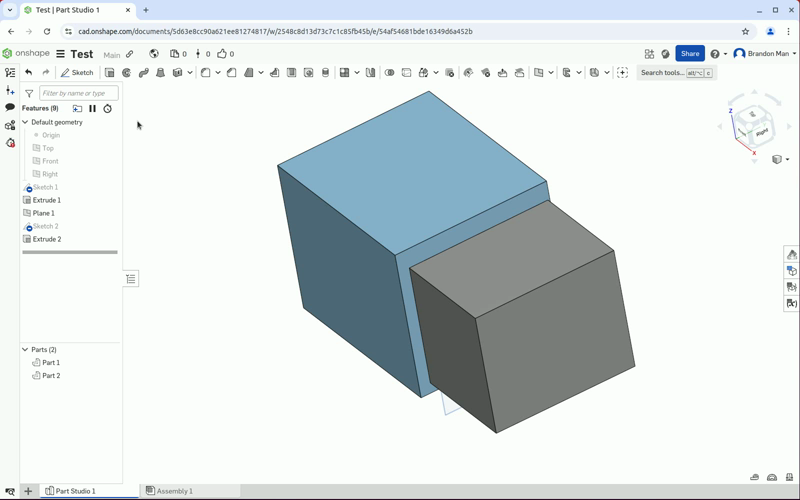
mouse_move(73, 189)
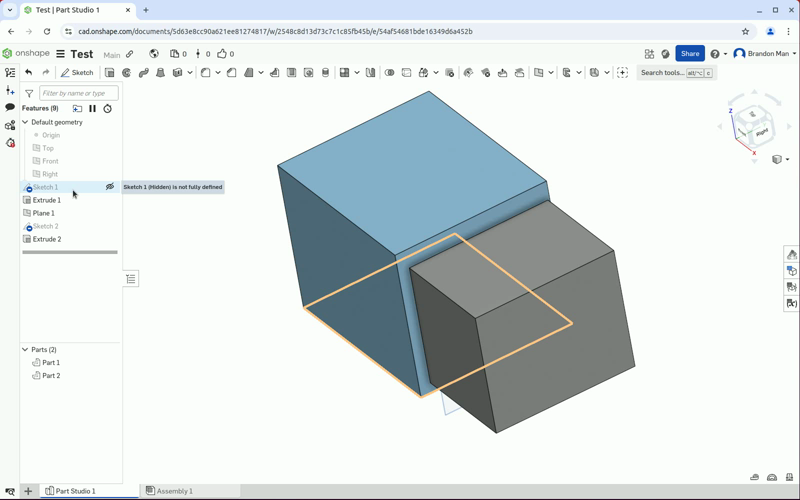
click(73, 189)